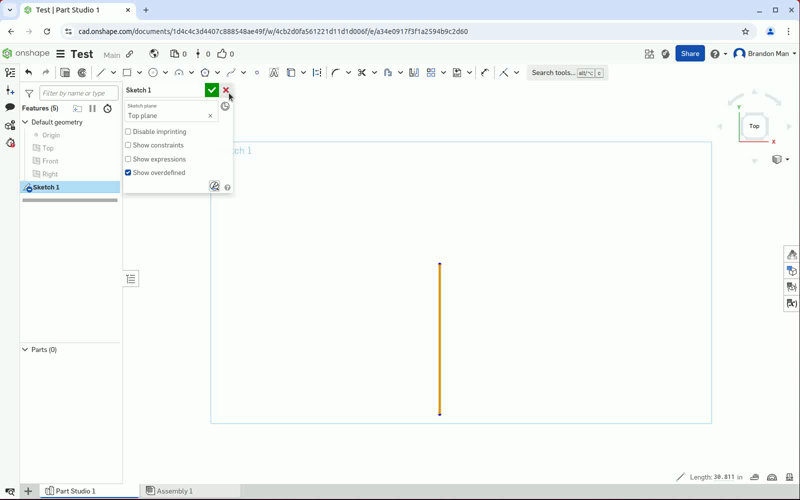
key(shift+h)
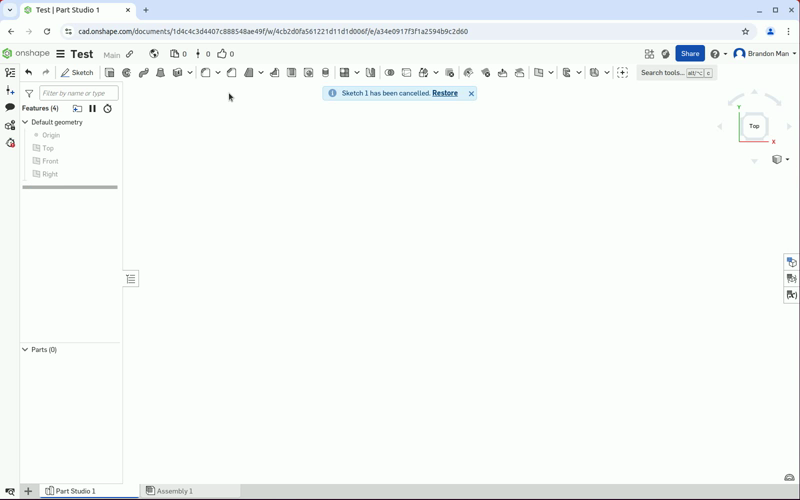
mouse_move(73, 352)
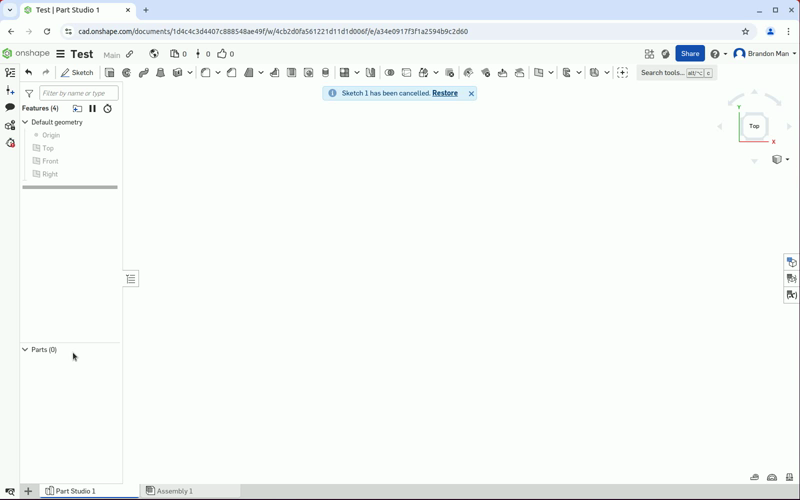
key(y)
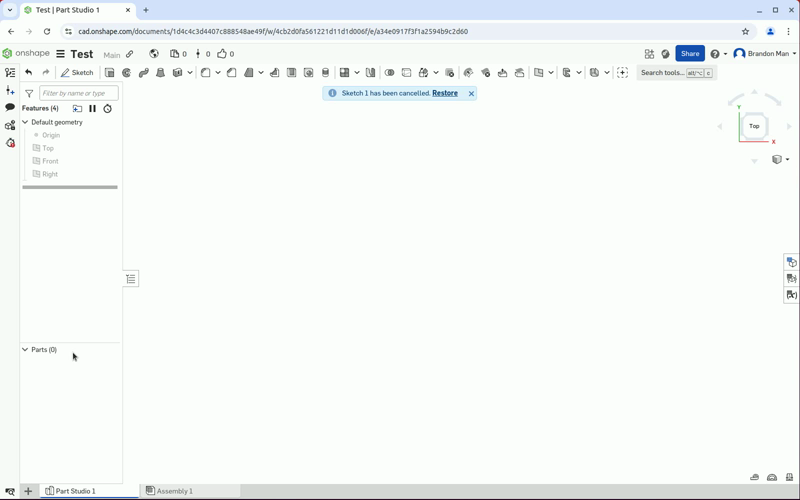
key(shift+p)
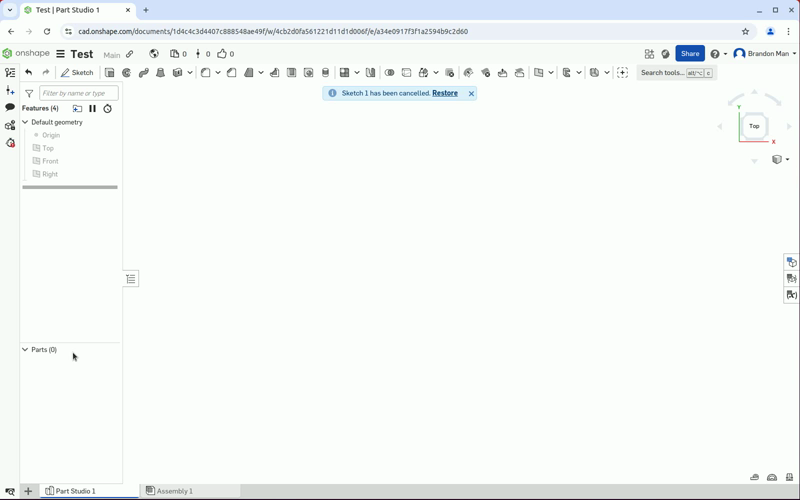
key(space)
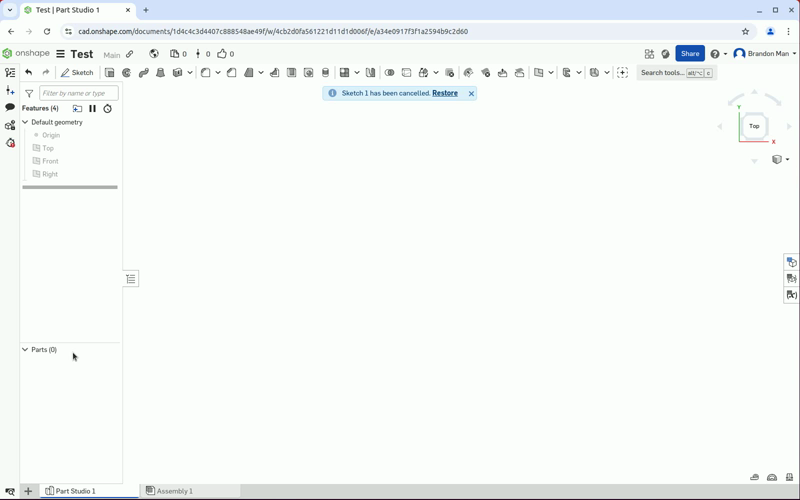
key_down(shift)
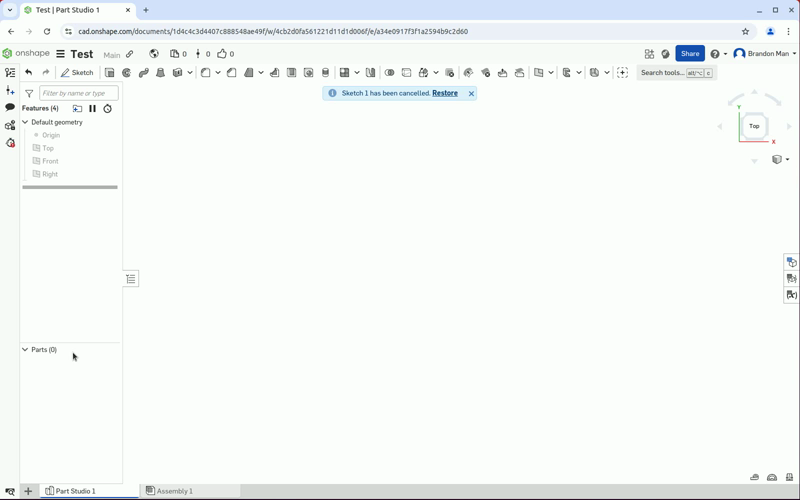
key(up)
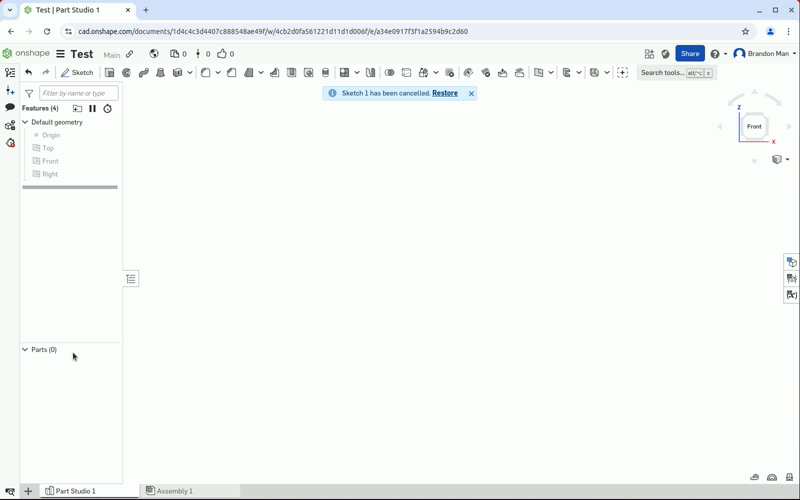
key_up(shift)
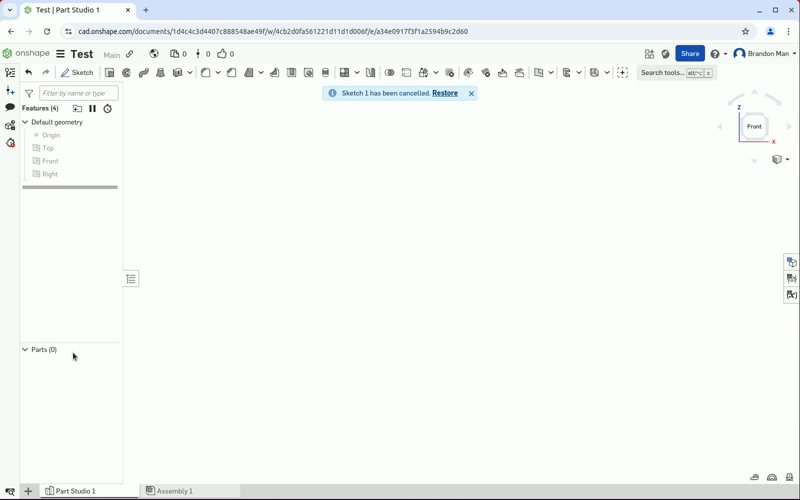
mouse_move(73, 352)
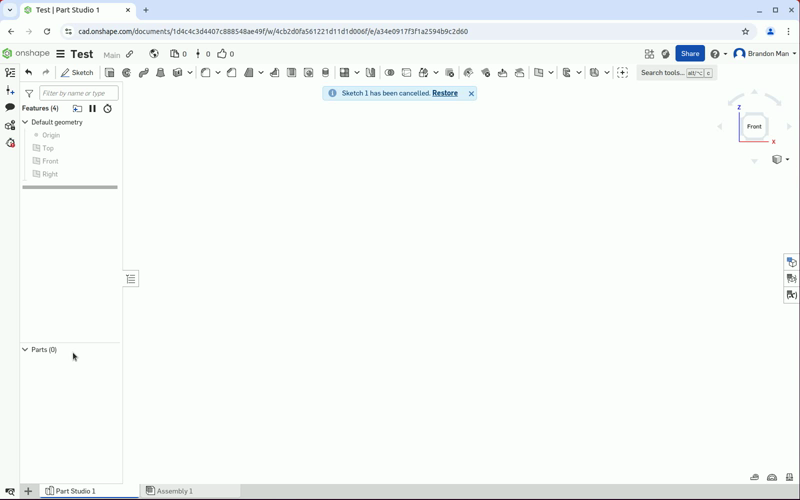
key(shift+y)
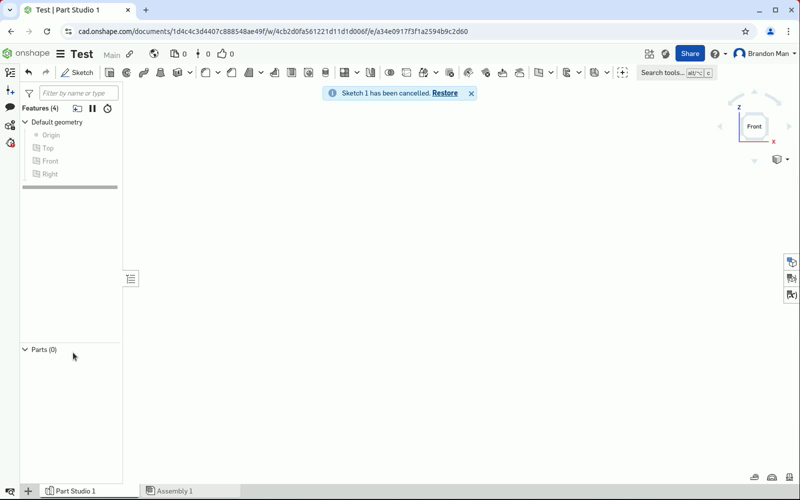
key(shift+s)
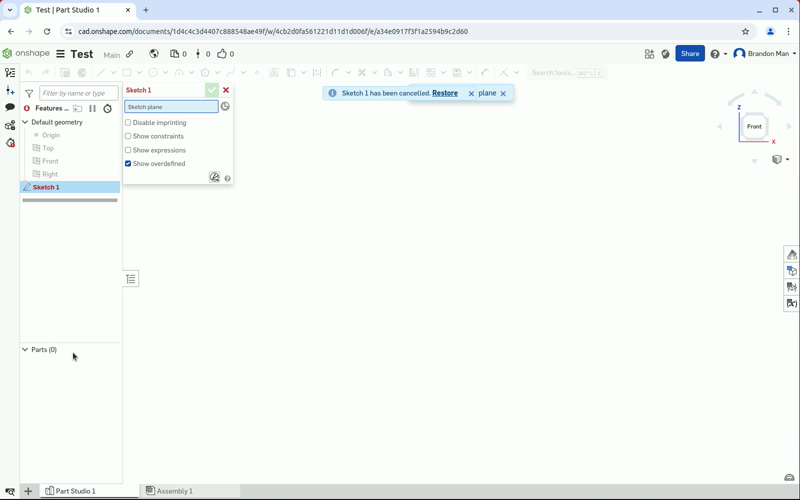
mouse_move(73, 163)
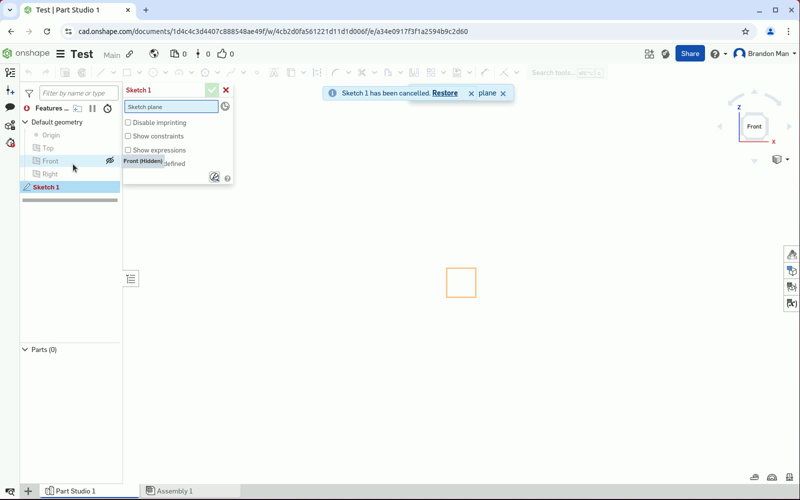
click(73, 163)
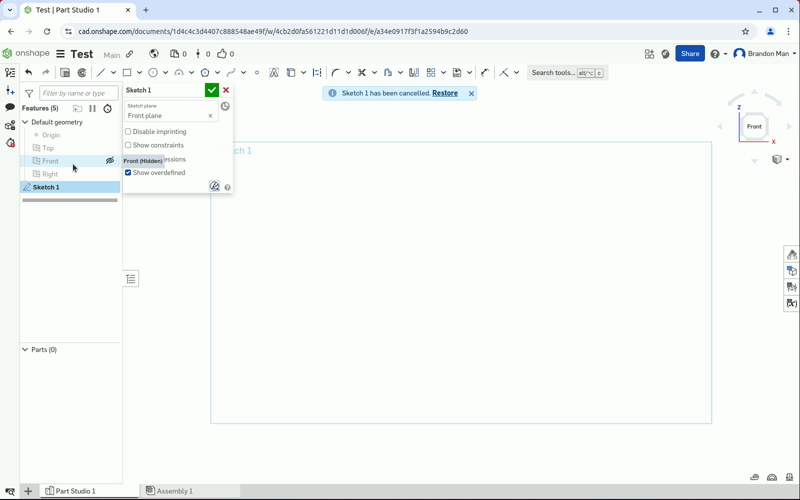
mouse_move(73, 352)
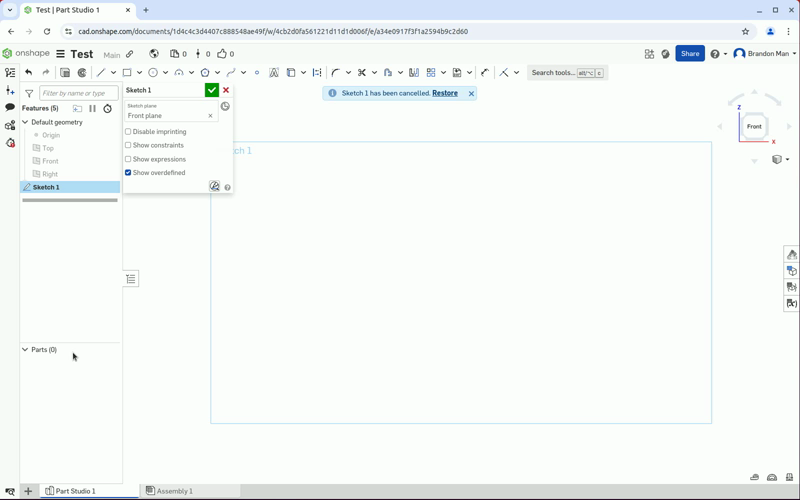
key(y)
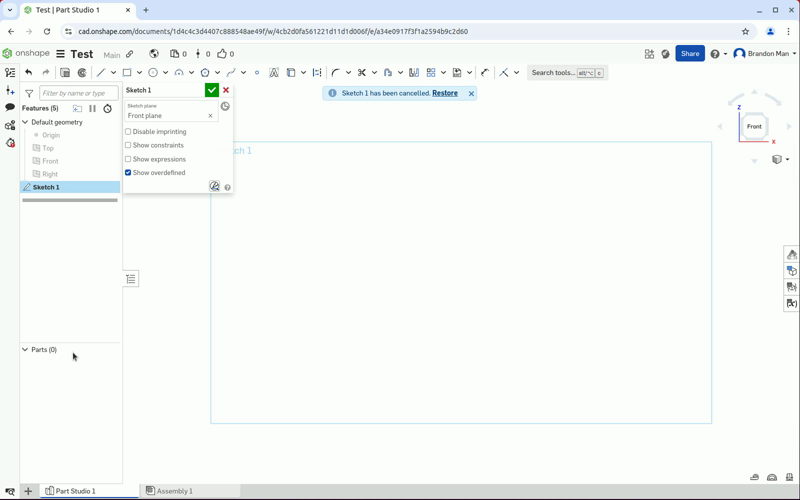
key(l)
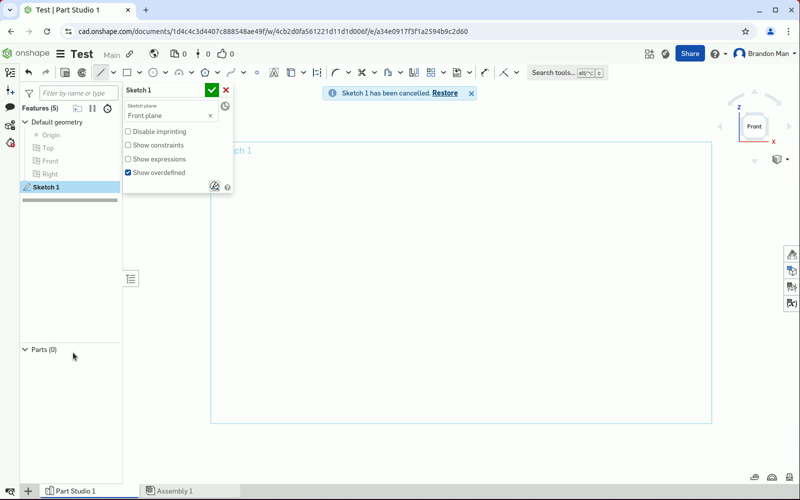
key_down(shift)
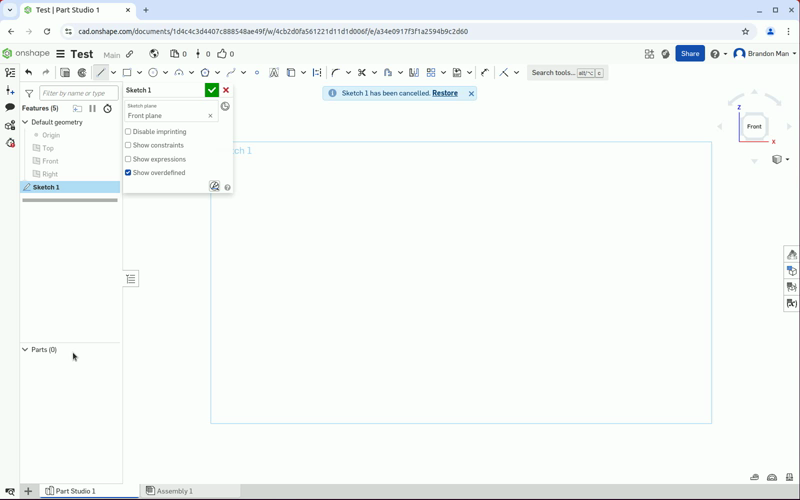
mouse_move(460, 282)
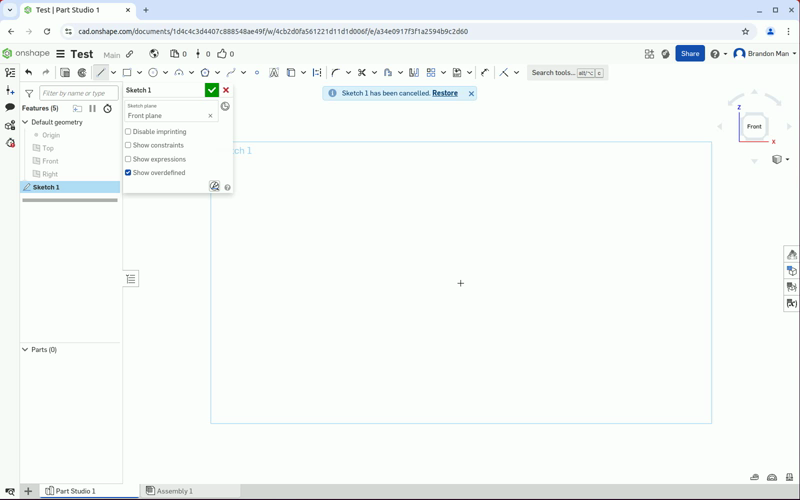
click(460, 282)
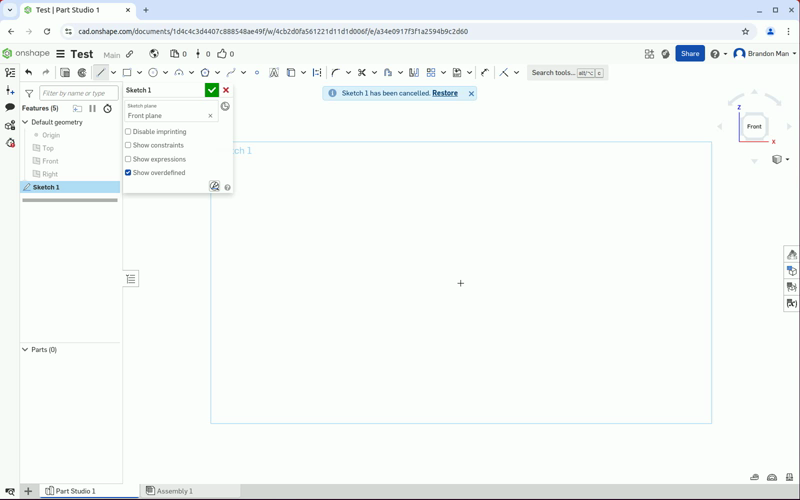
key_up(shift)
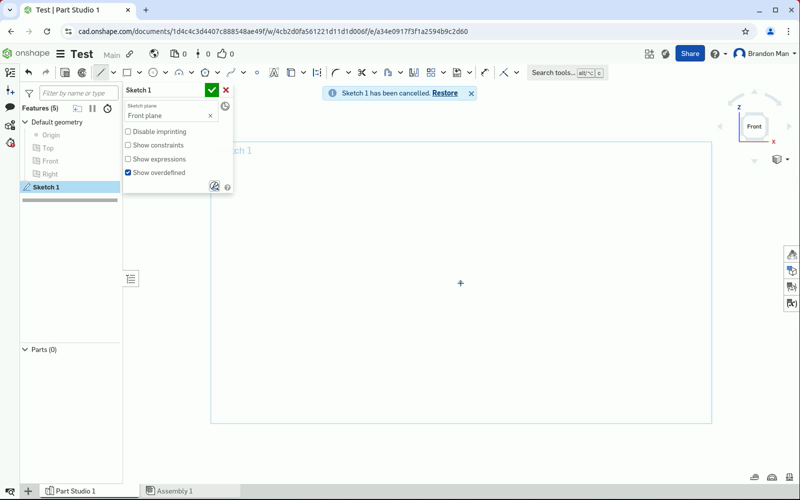
key_down(shift)
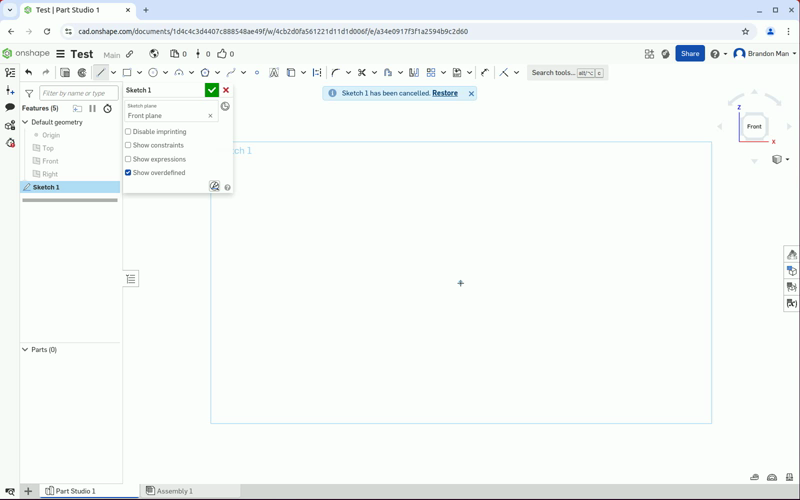
mouse_move(573, 282)
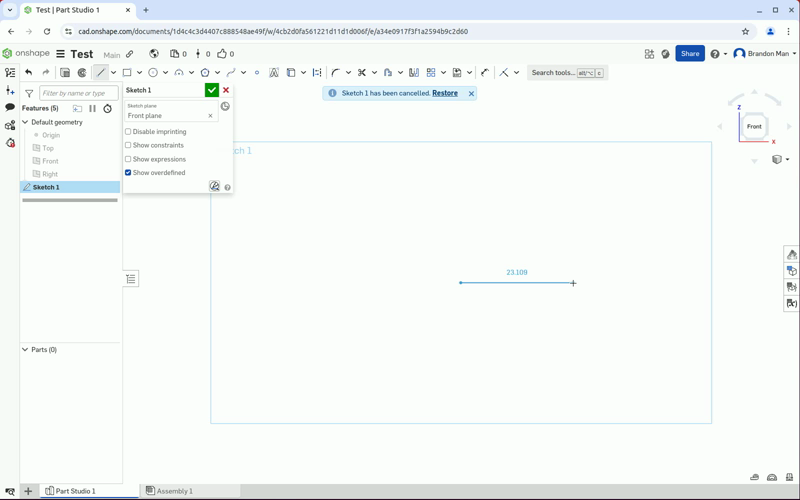
click(573, 282)
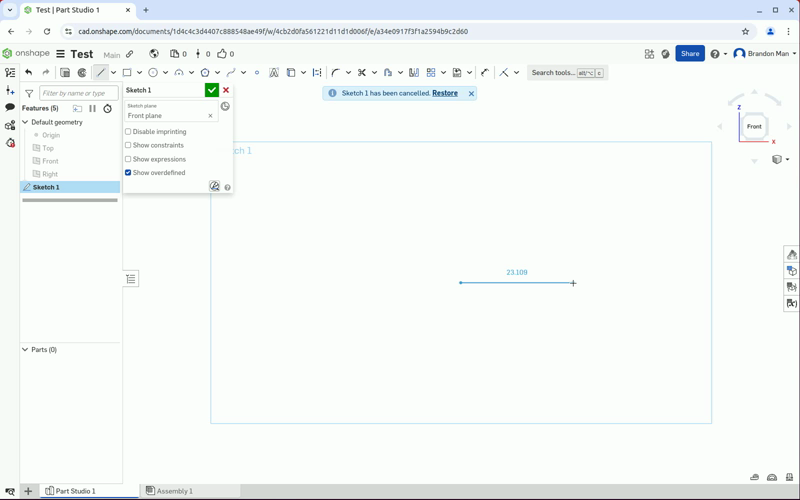
key_up(shift)
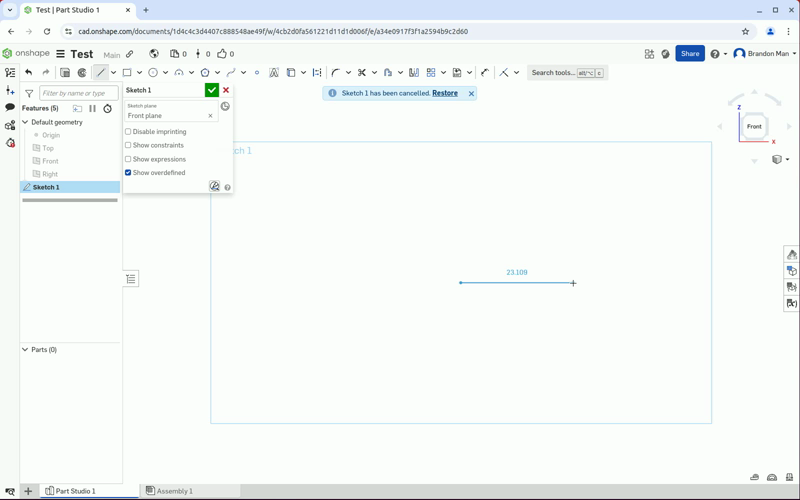
key_down(shift)
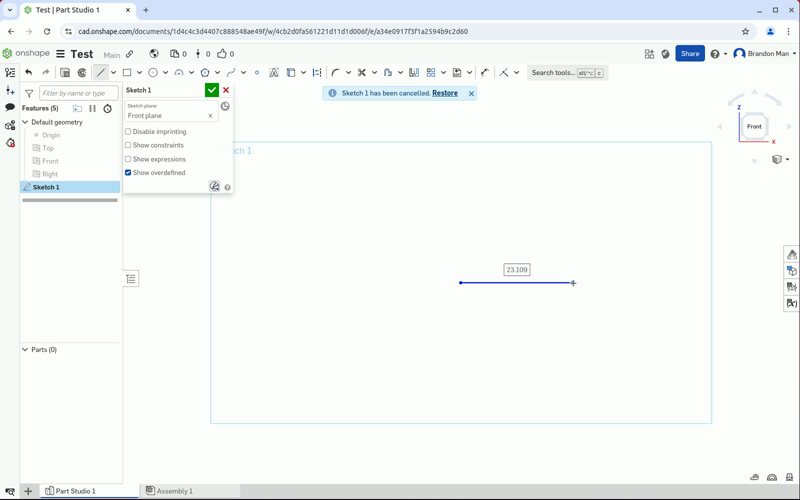
mouse_move(548, 220)
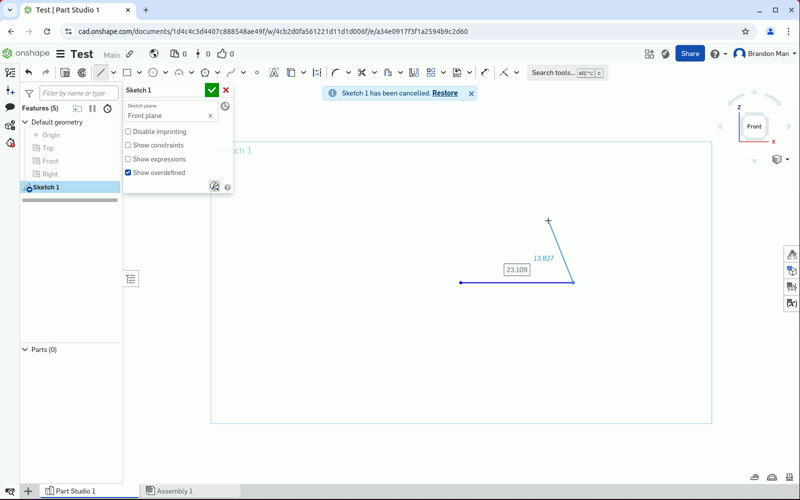
click(548, 220)
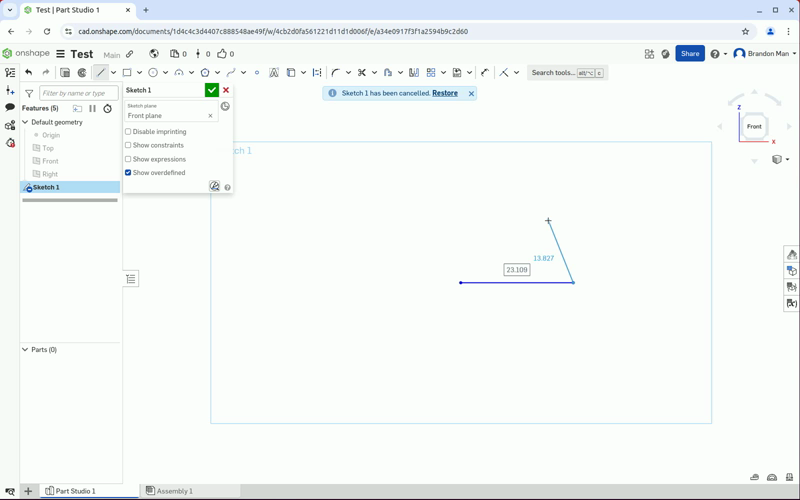
key_up(shift)
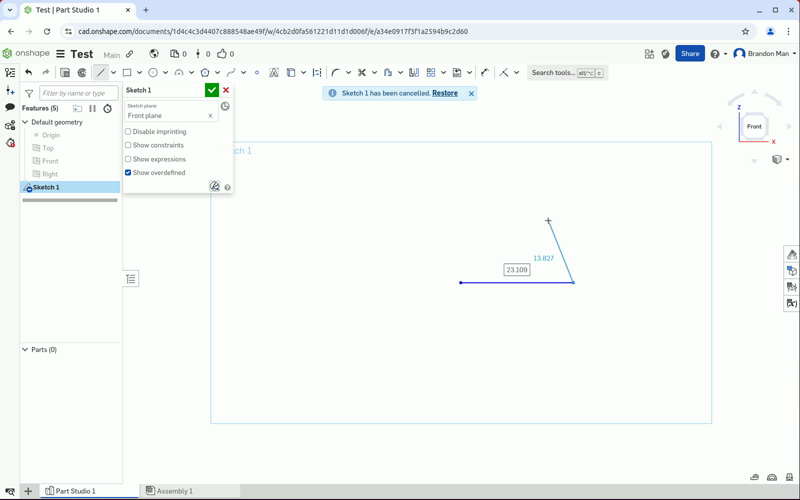
key_down(shift)
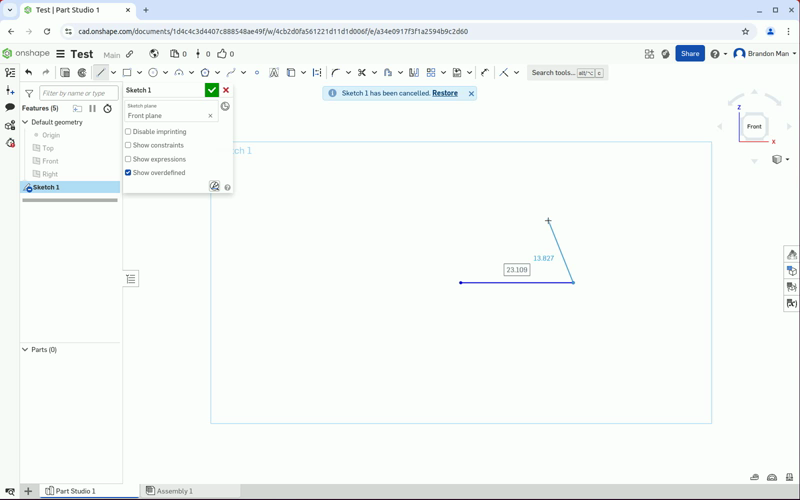
mouse_move(460, 220)
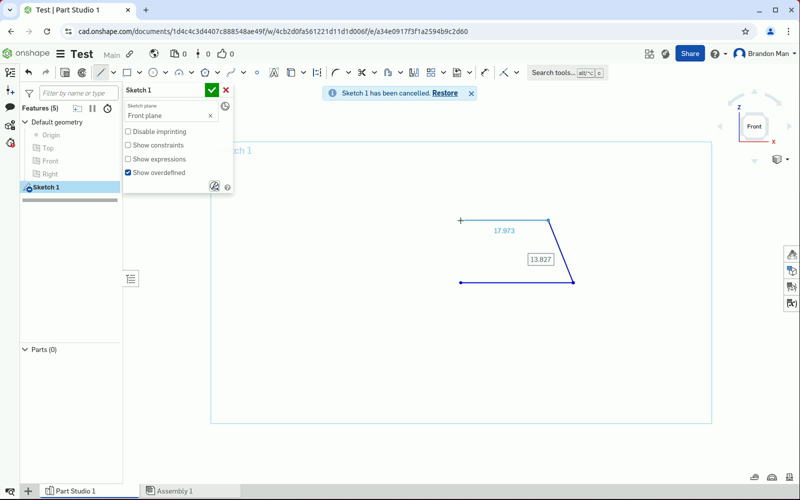
click(460, 220)
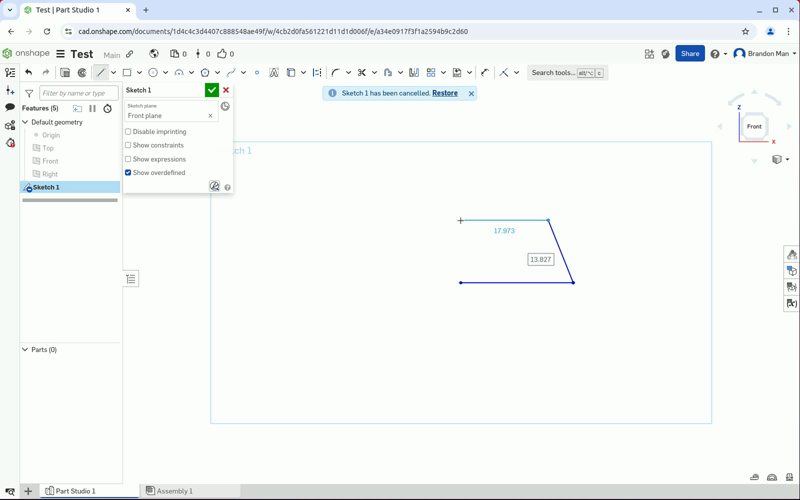
key_up(shift)
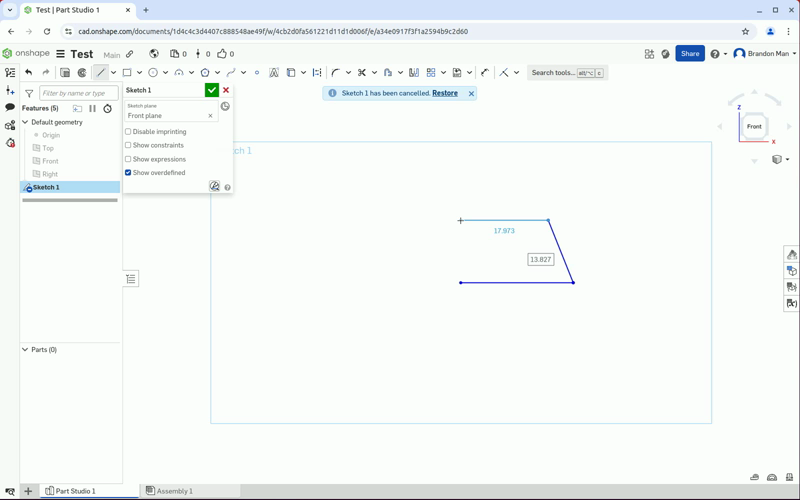
key_down(shift)
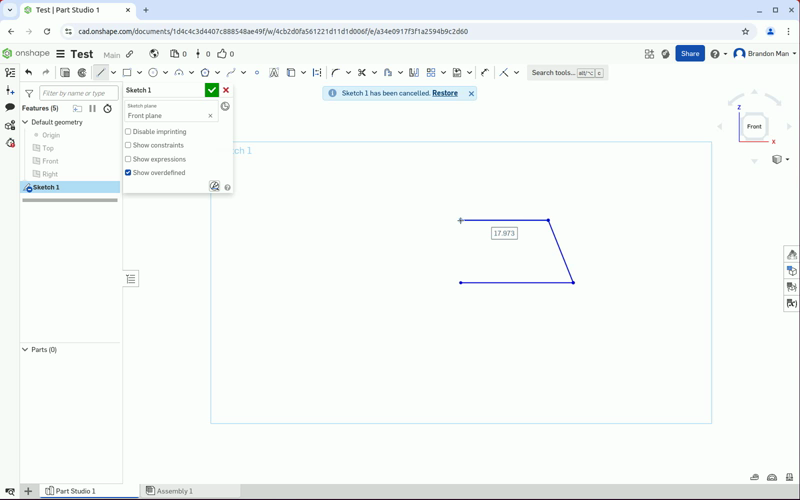
mouse_move(460, 282)
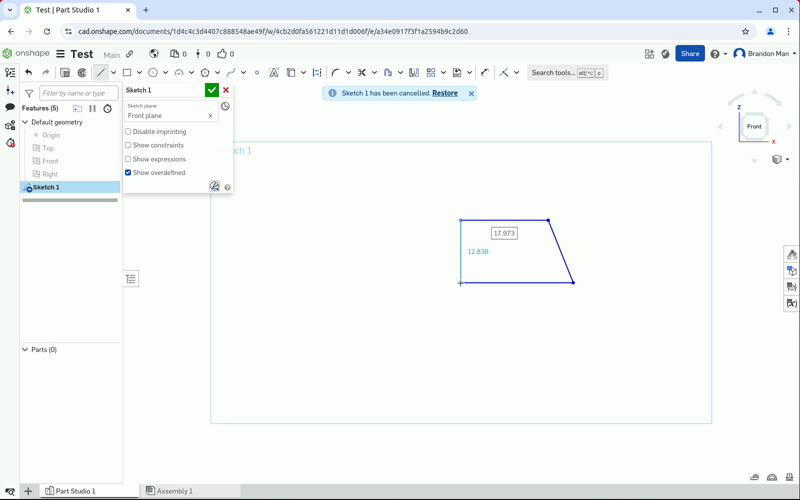
key_up(shift)
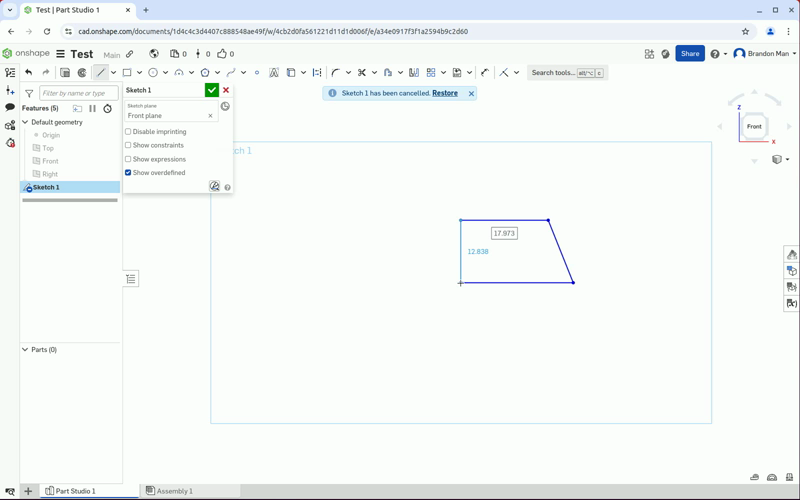
click(460, 282)
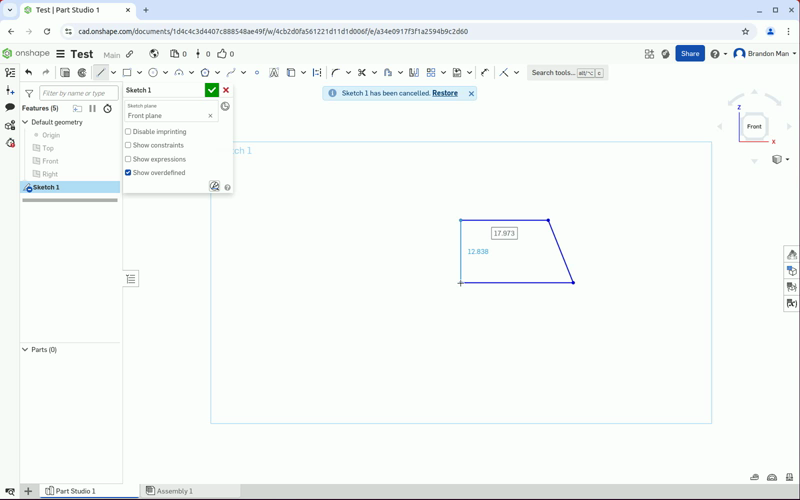
key(esc)
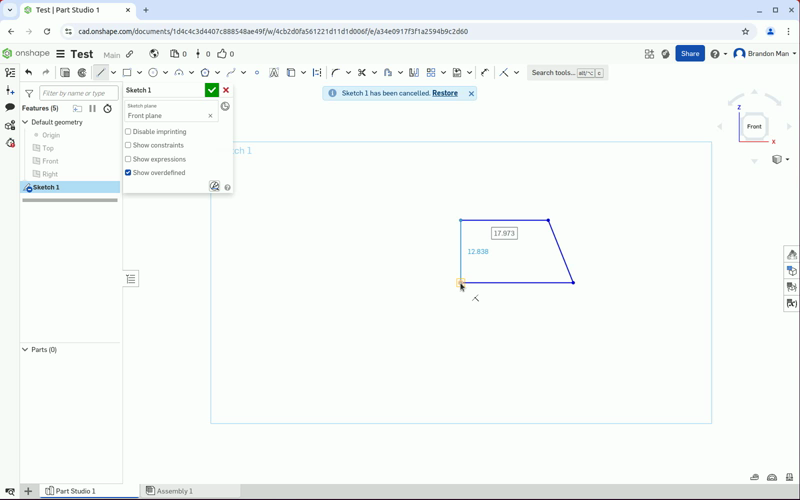
mouse_move(504, 260)
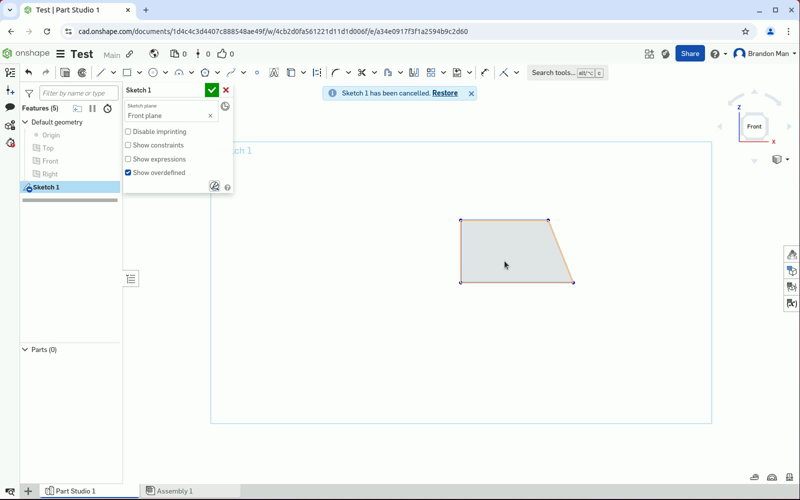
click(504, 260)
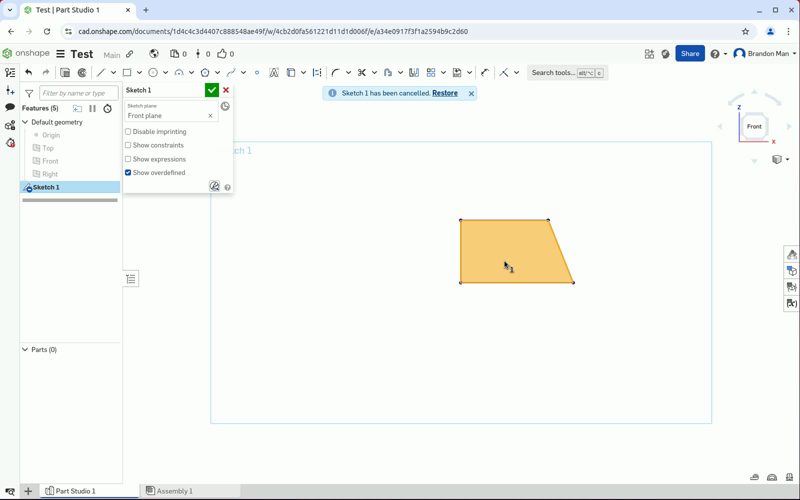
mouse_move(73, 352)
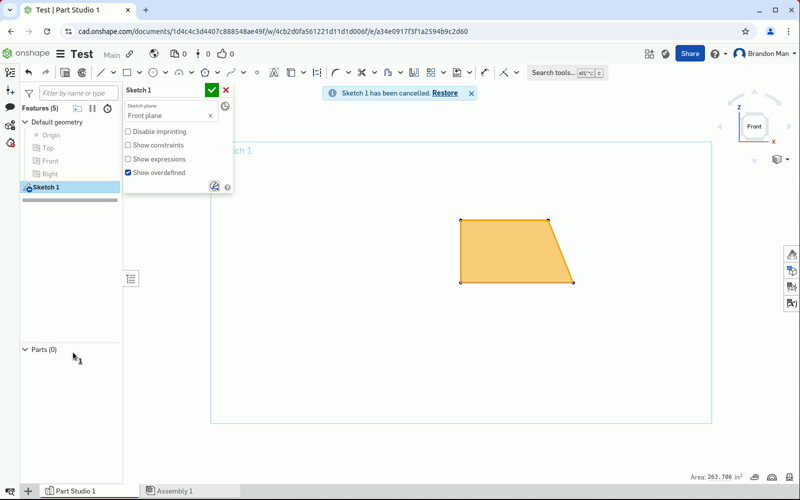
key(shift+y)
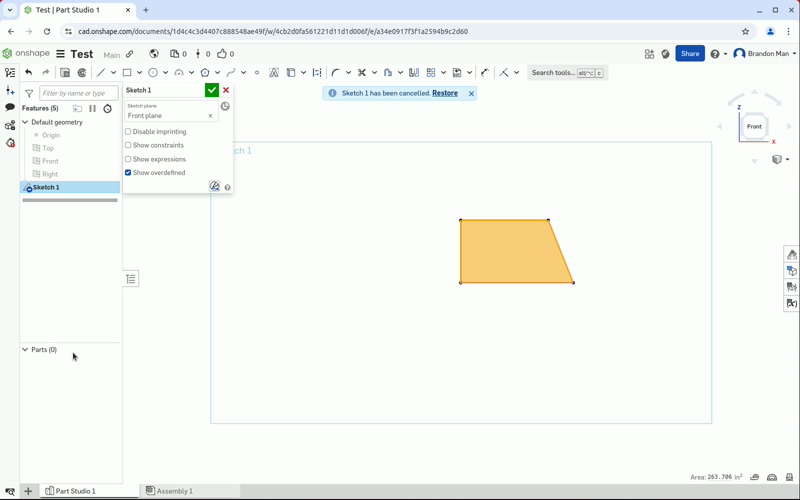
key(shift+e)
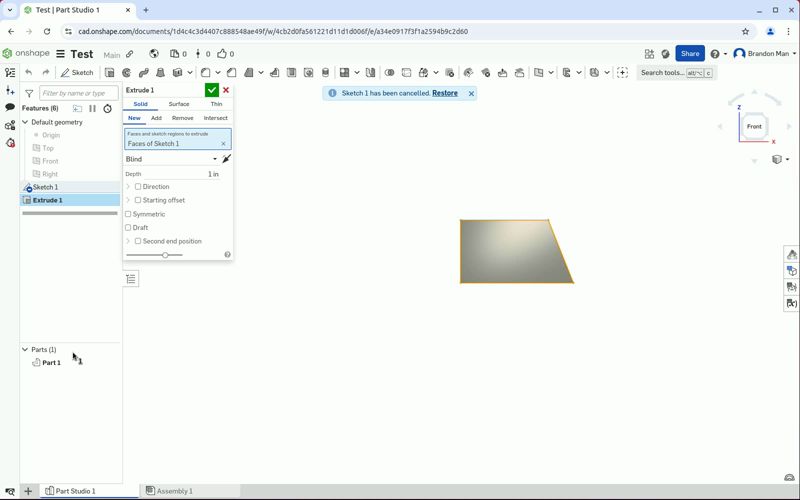
mouse_move(143, 106)
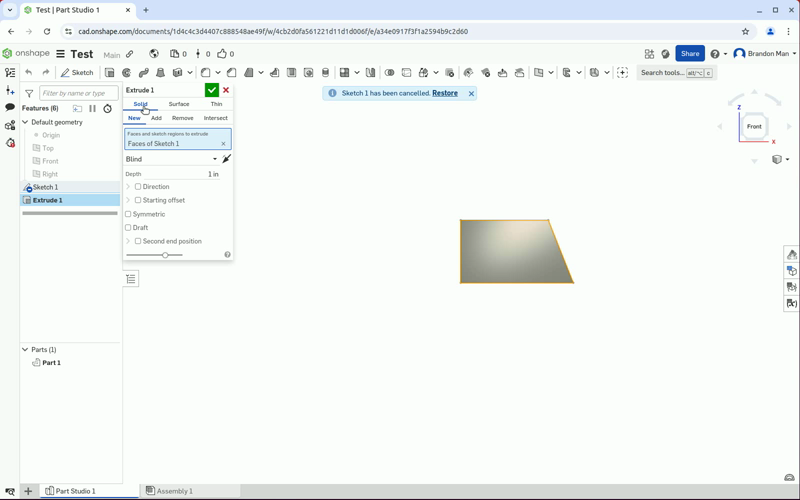
click(143, 106)
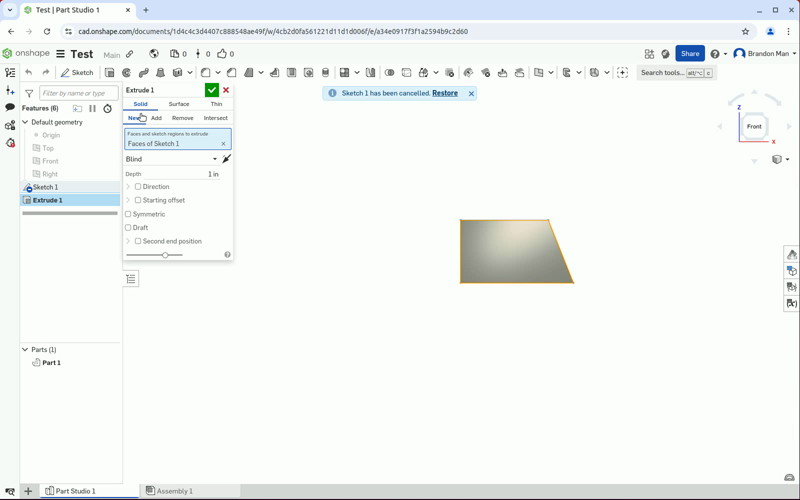
mouse_move(137, 120)
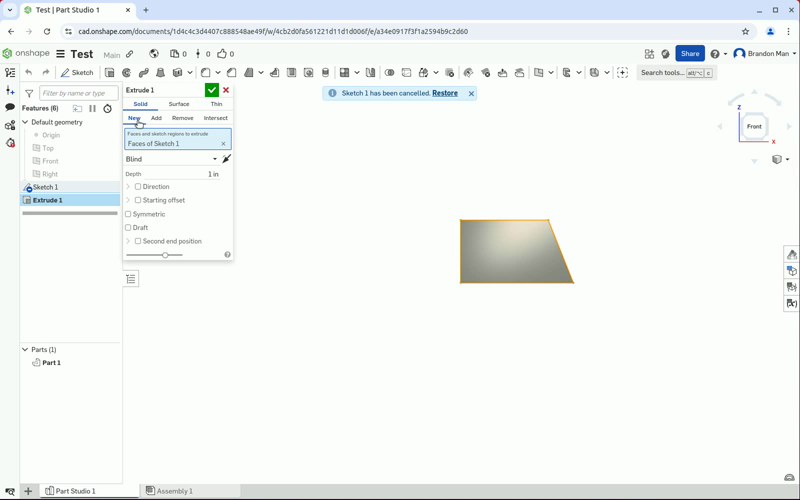
click(137, 120)
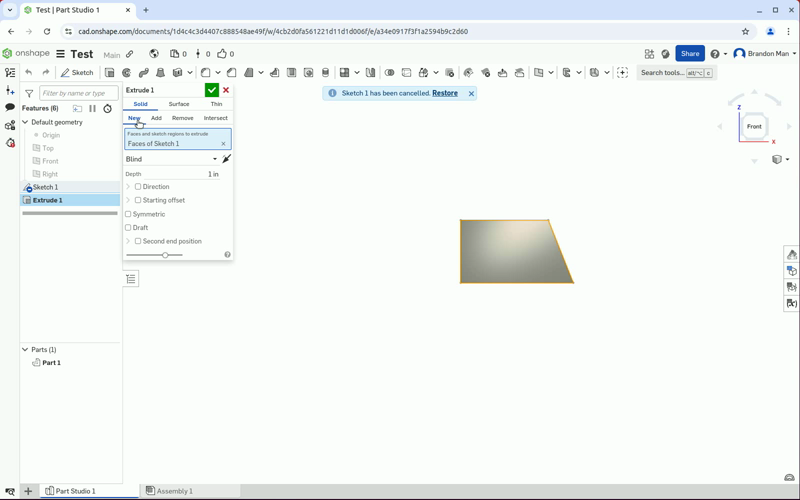
key(tab, 4)
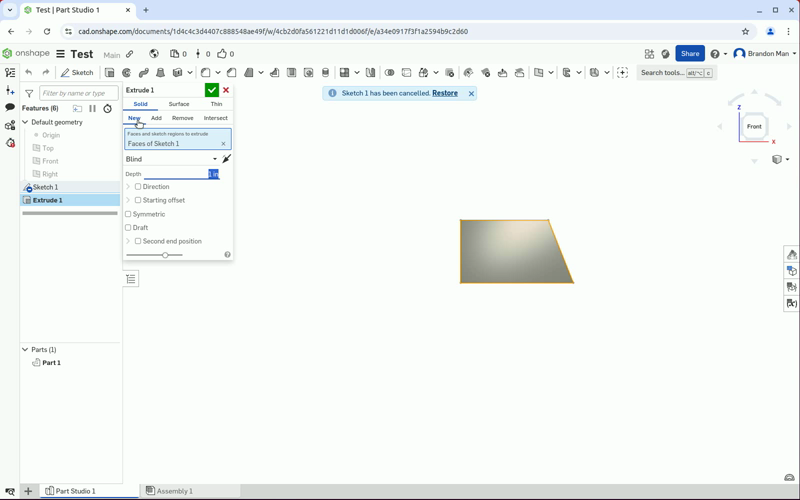
text(5.055)
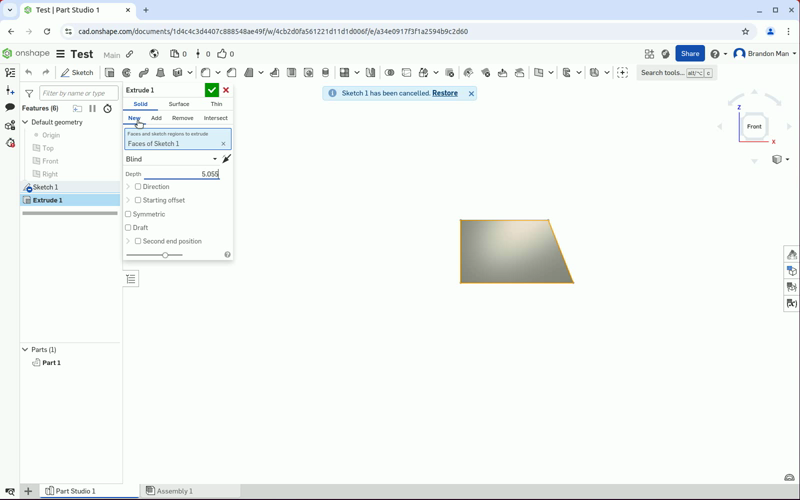
key(enter)
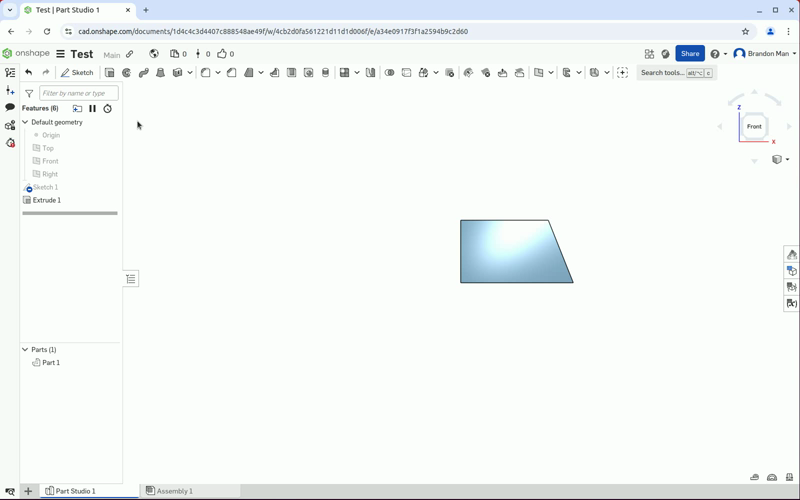
key(shift+h)
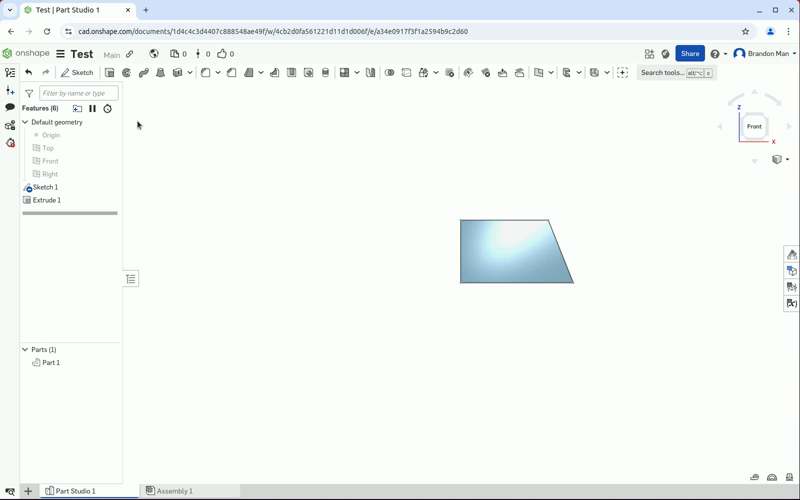
key(shift+h)
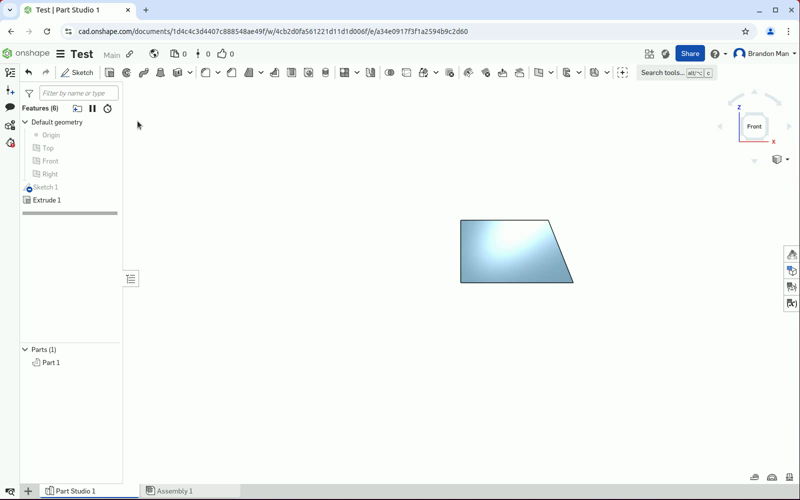
mouse_move(73, 189)
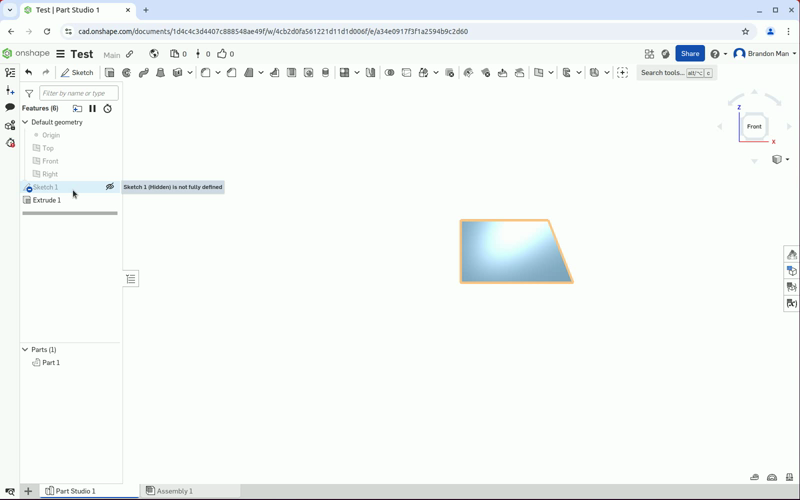
click(73, 189)
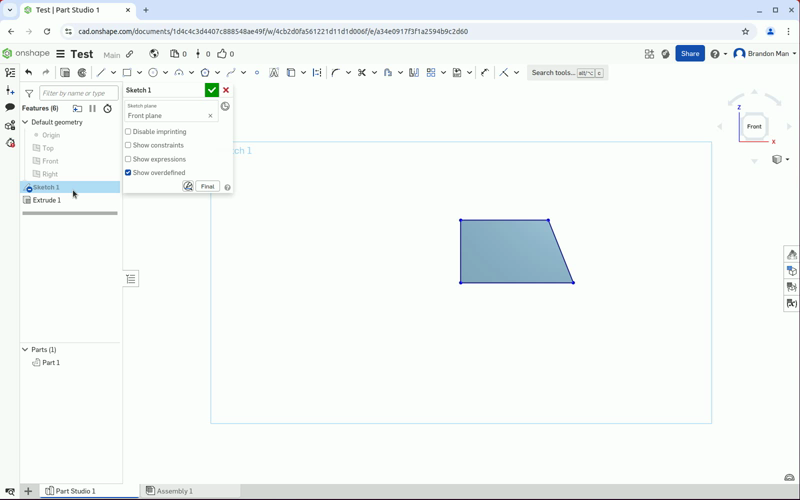
mouse_move(229, 92)
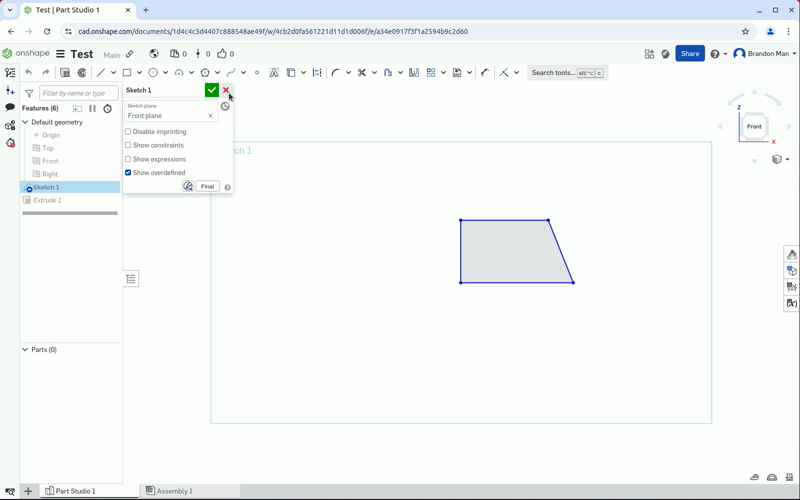
click(229, 92)
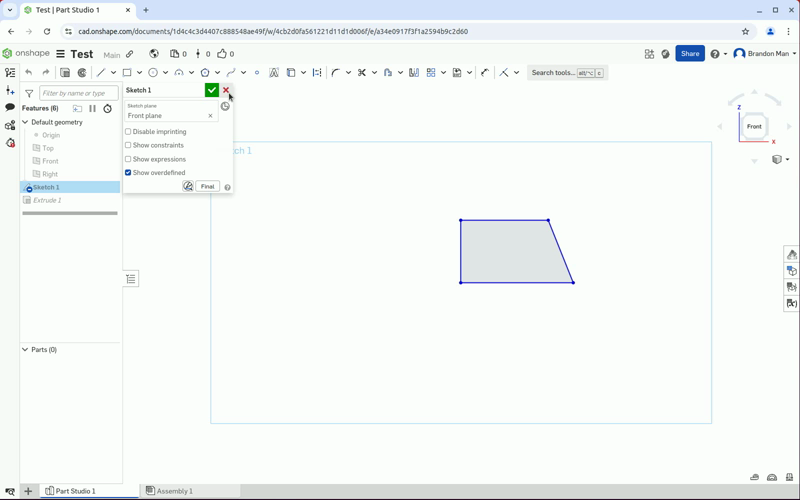
key(shift+s)
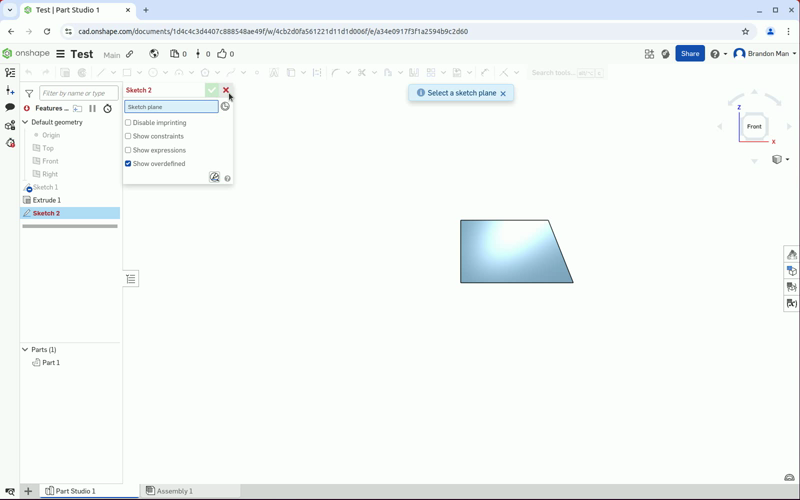
mouse_move(73, 163)
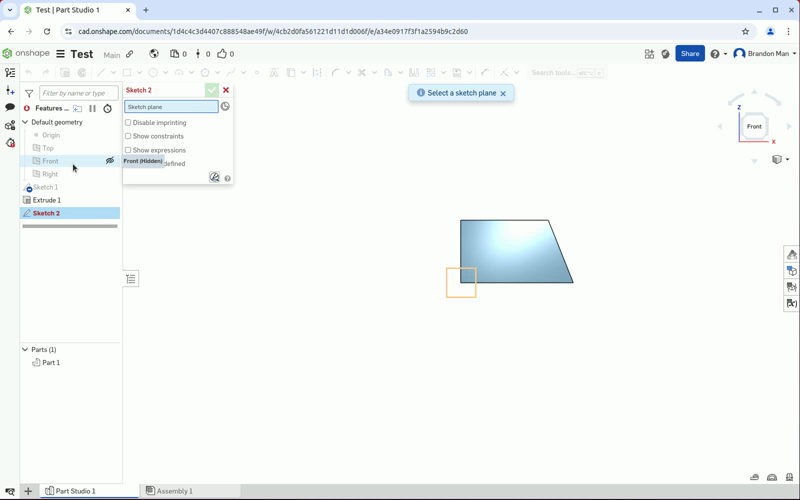
click(73, 163)
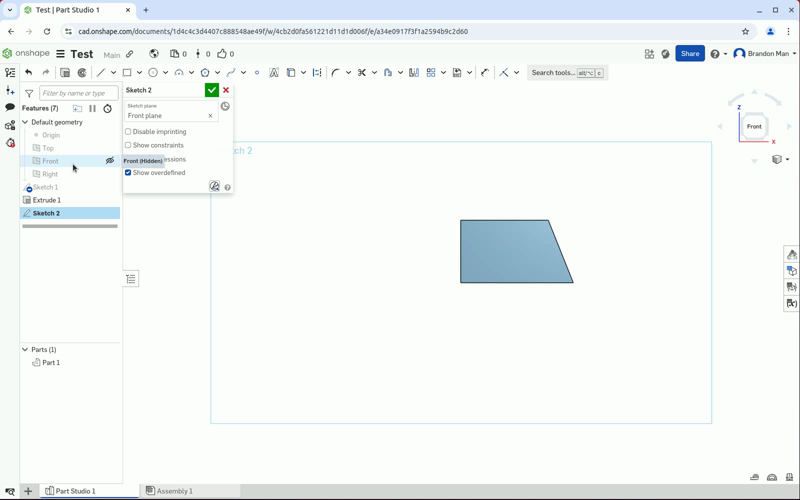
mouse_move(73, 352)
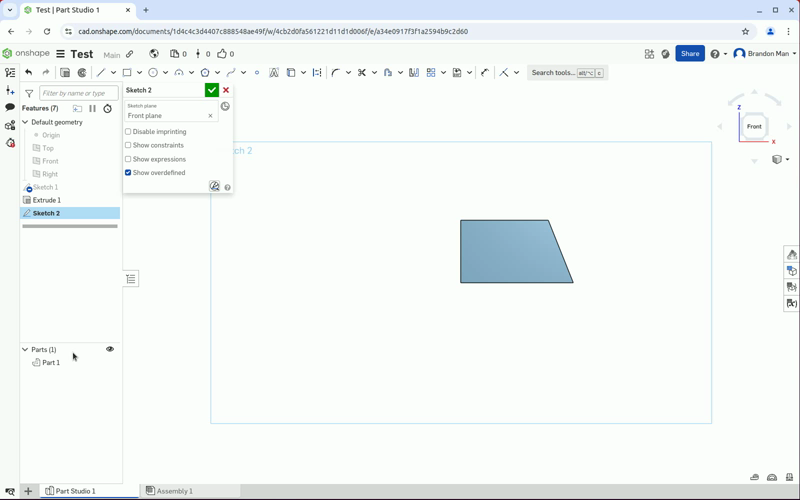
key(y)
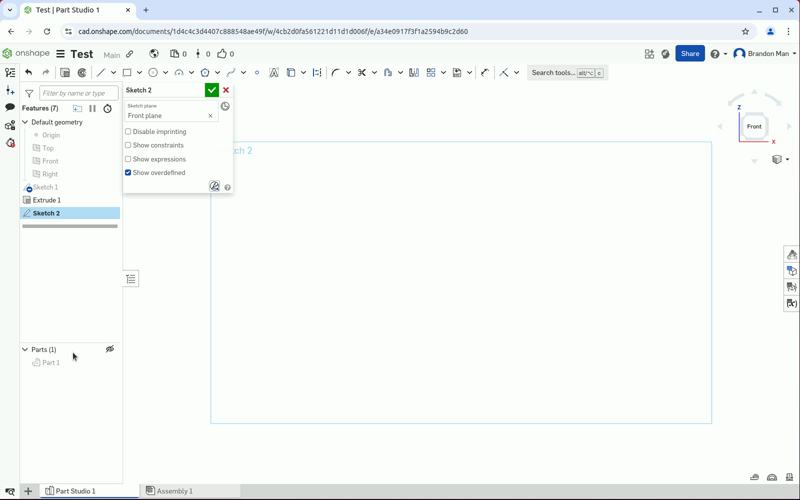
key(l)
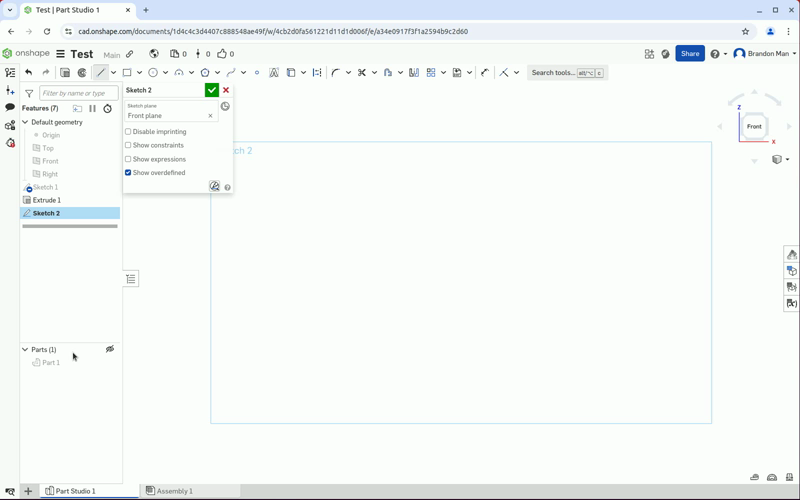
key_down(shift)
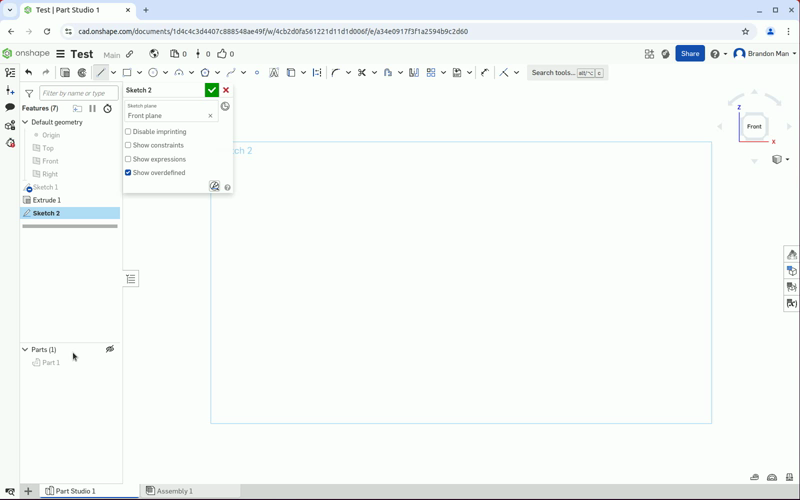
mouse_move(460, 282)
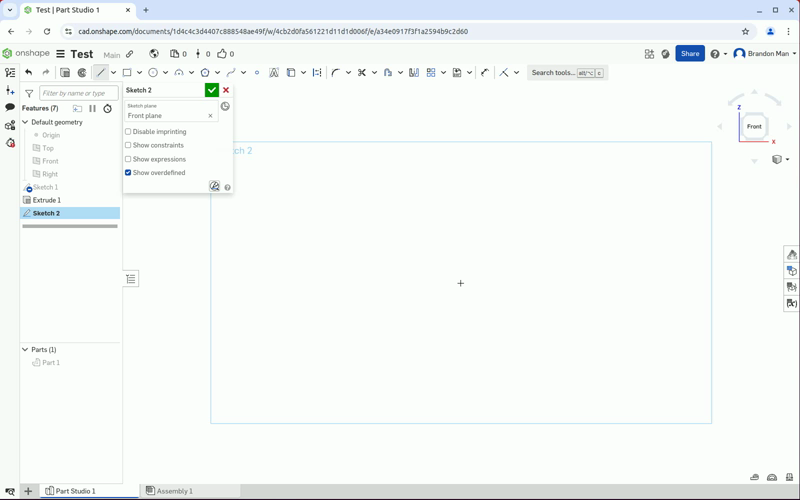
click(460, 282)
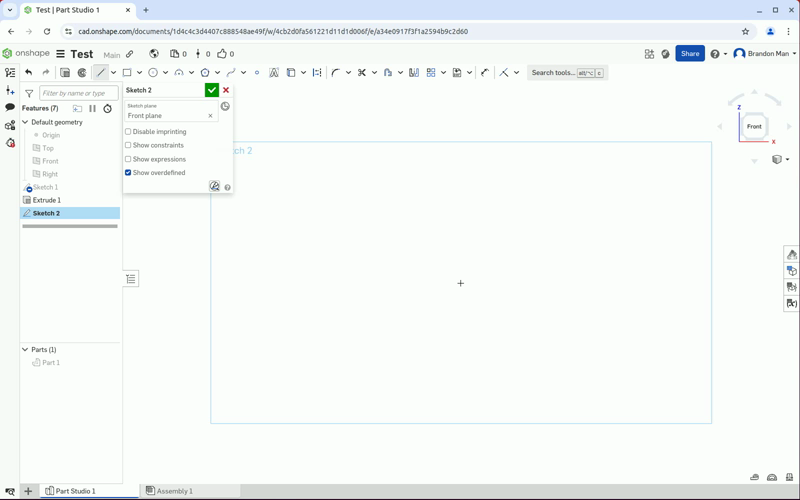
key_up(shift)
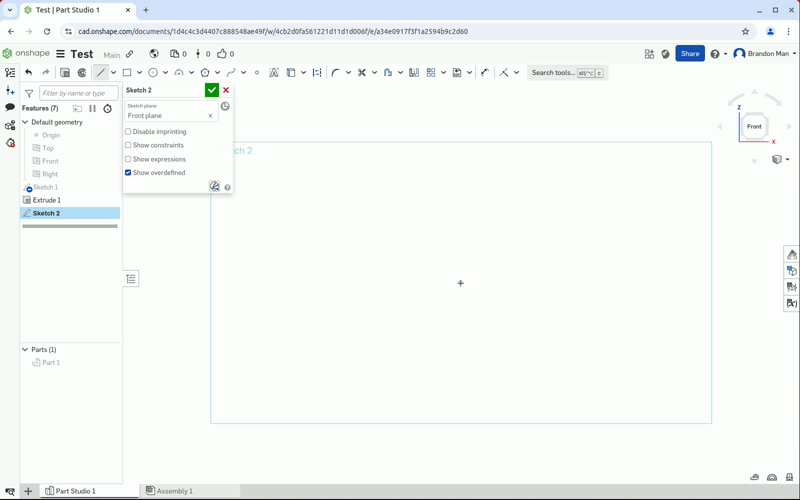
key_down(shift)
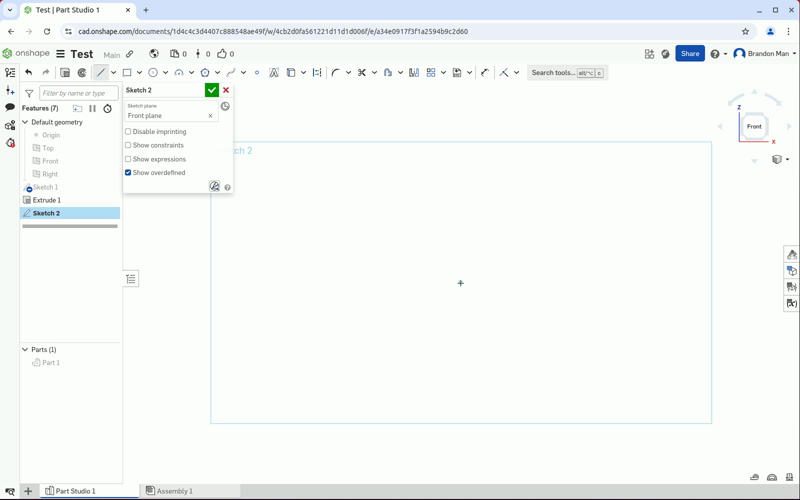
mouse_move(523, 282)
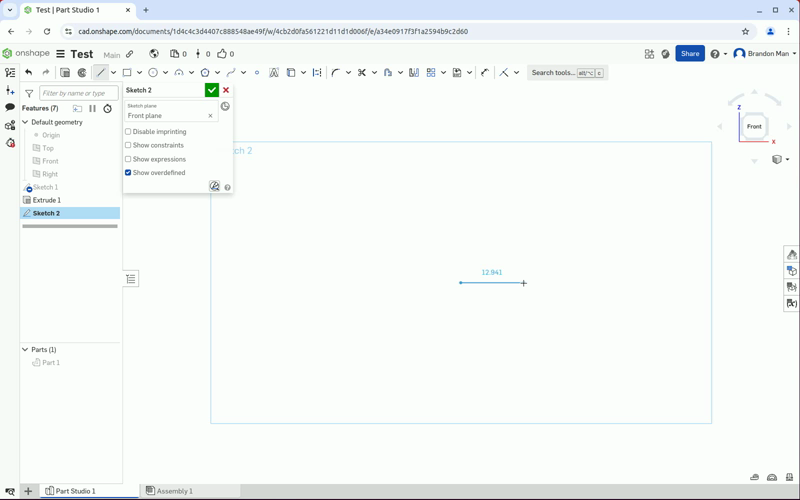
click(523, 282)
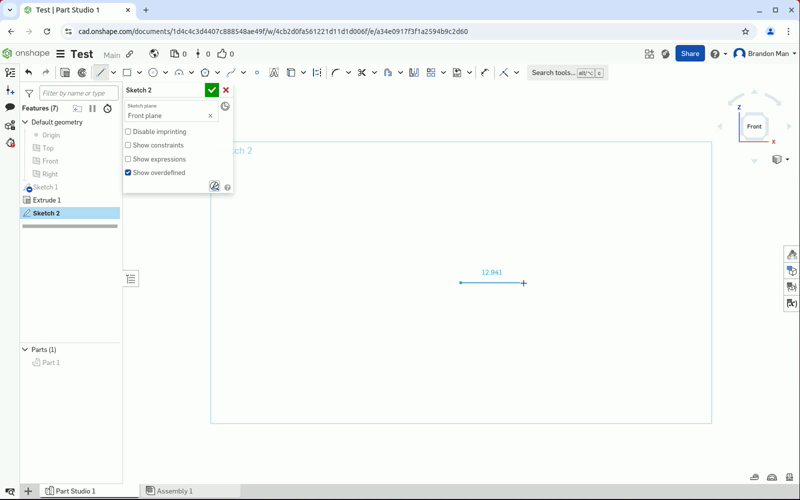
key_up(shift)
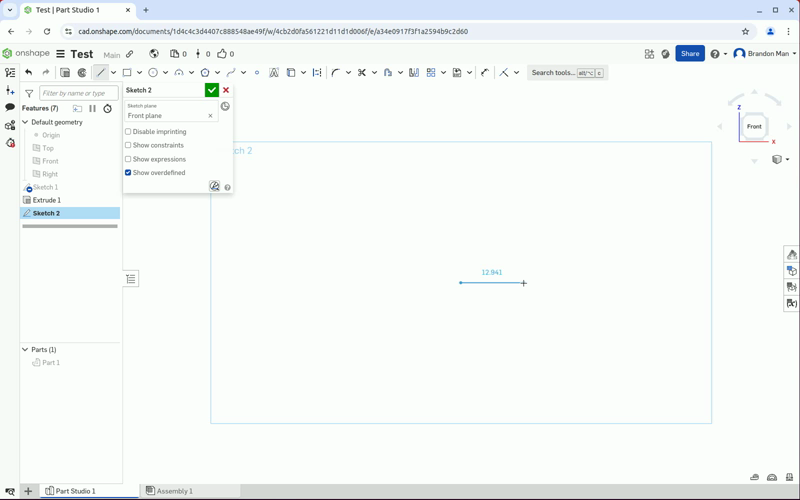
key_down(shift)
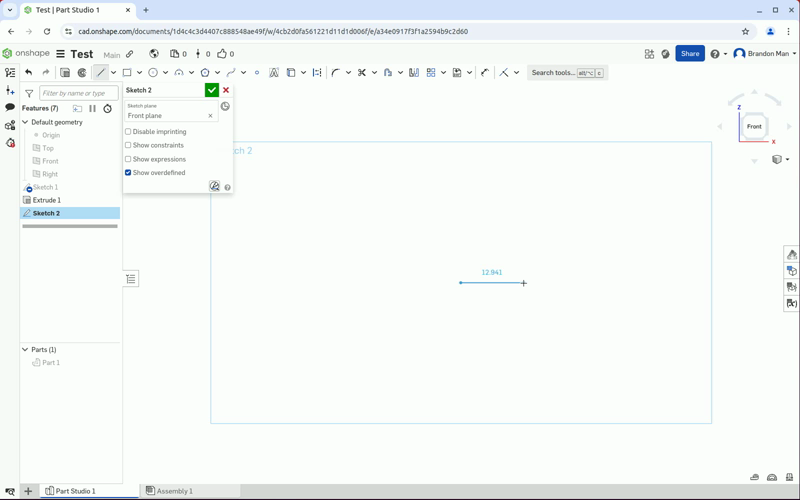
mouse_move(498, 220)
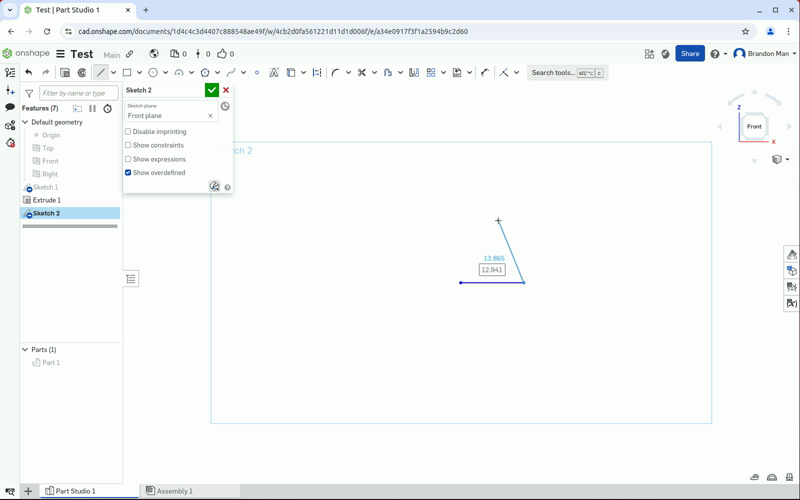
click(498, 220)
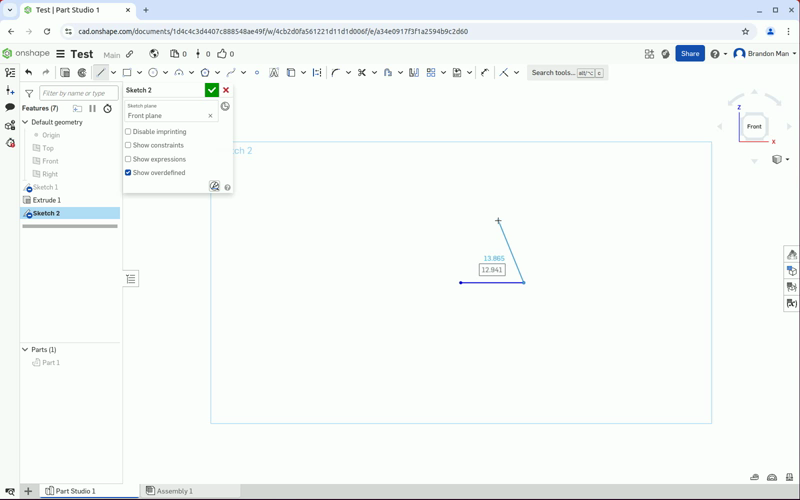
key_up(shift)
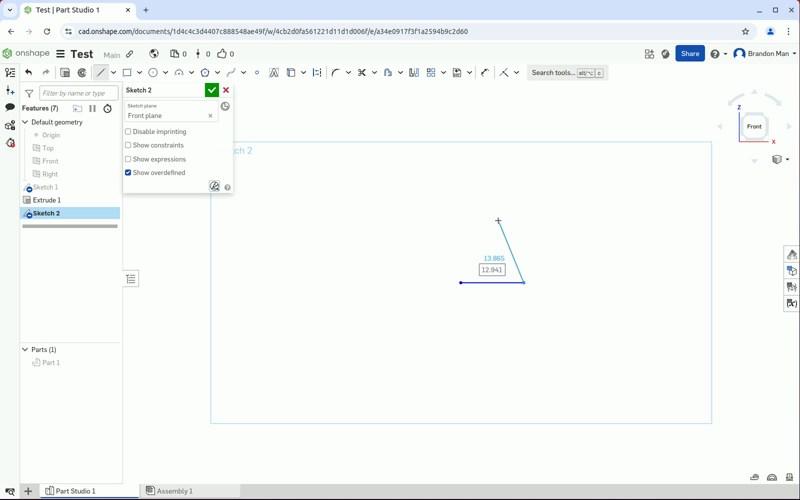
key_down(shift)
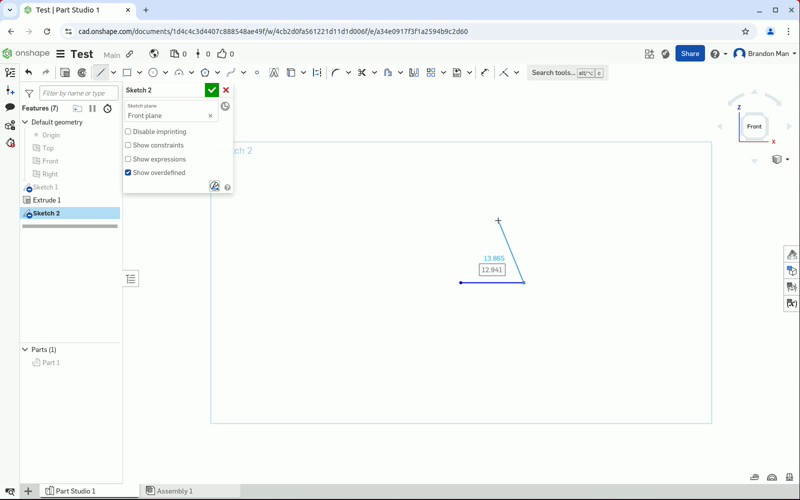
mouse_move(528, 220)
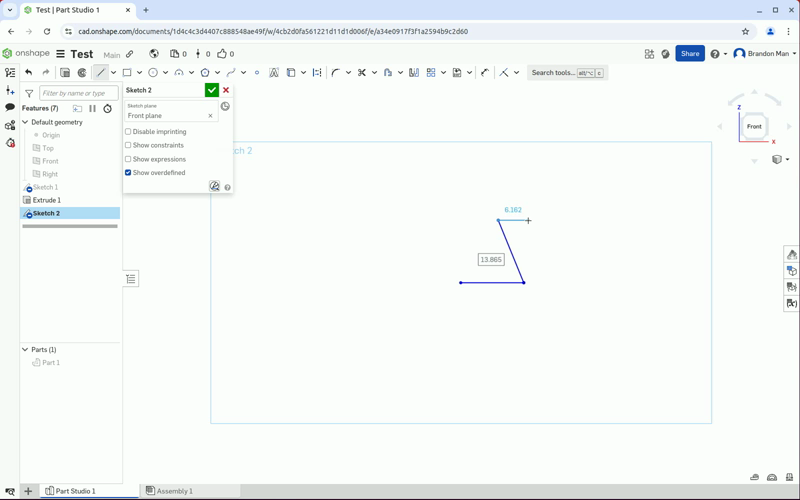
mouse_move(460, 220)
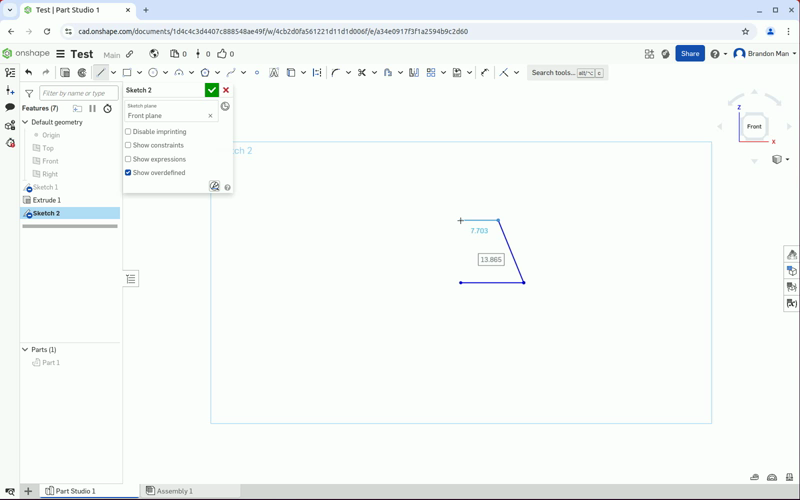
click(460, 220)
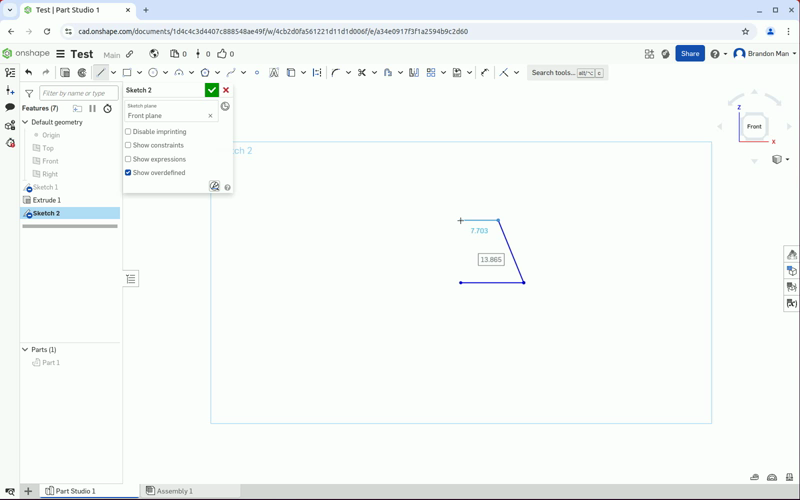
key_up(shift)
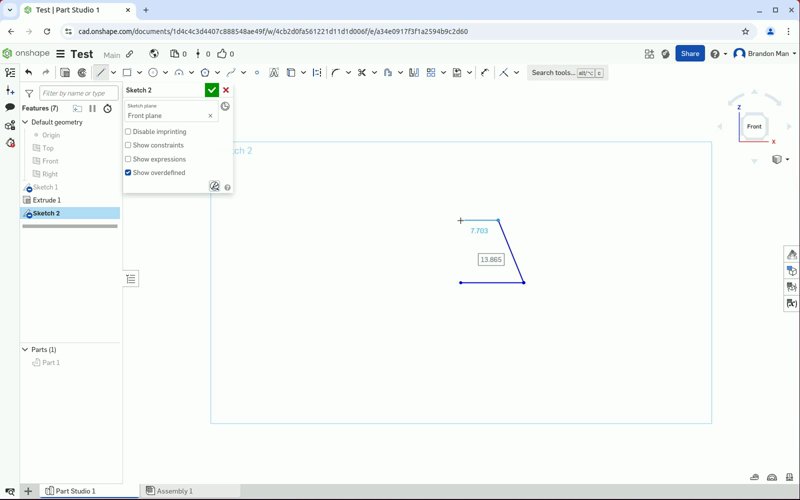
key_down(shift)
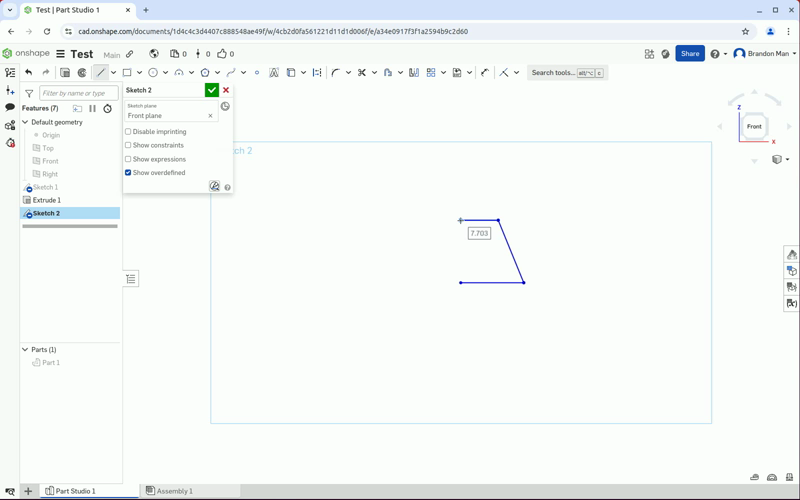
mouse_move(460, 282)
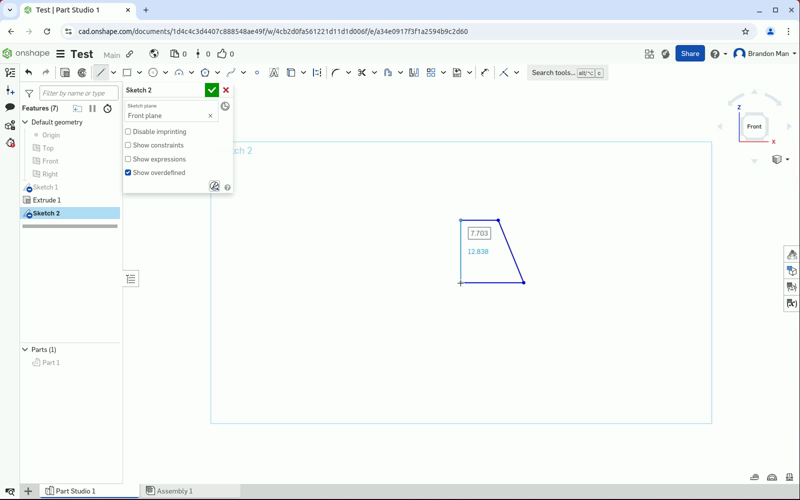
key_up(shift)
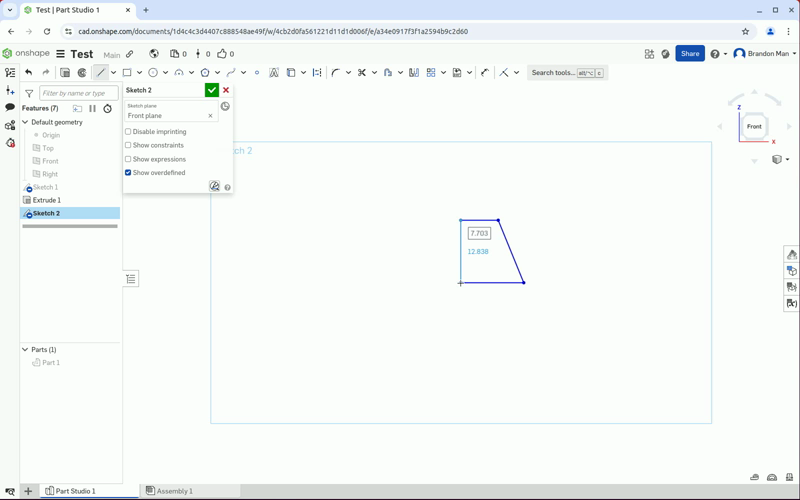
click(460, 282)
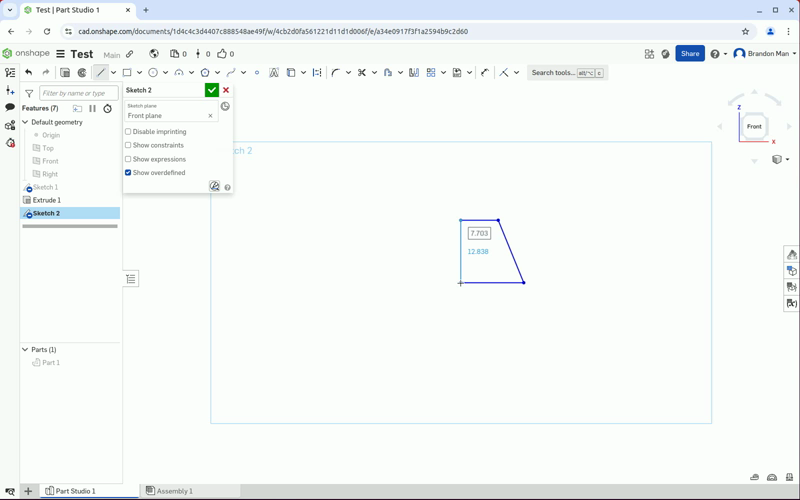
key(esc)
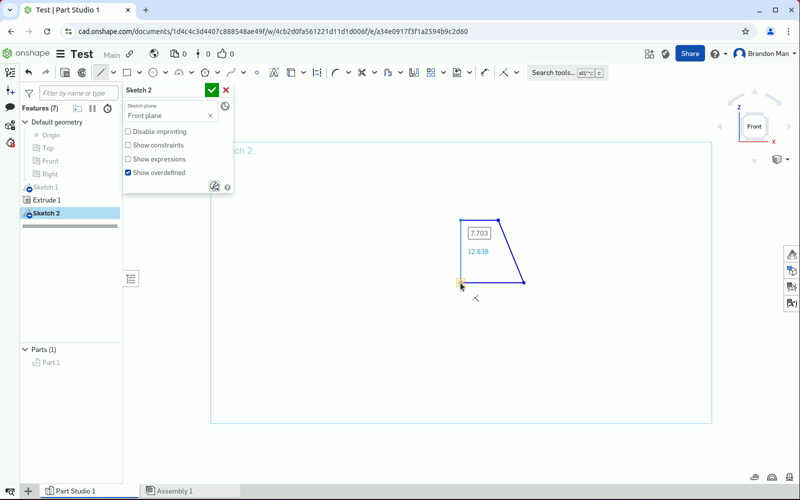
mouse_move(499, 267)
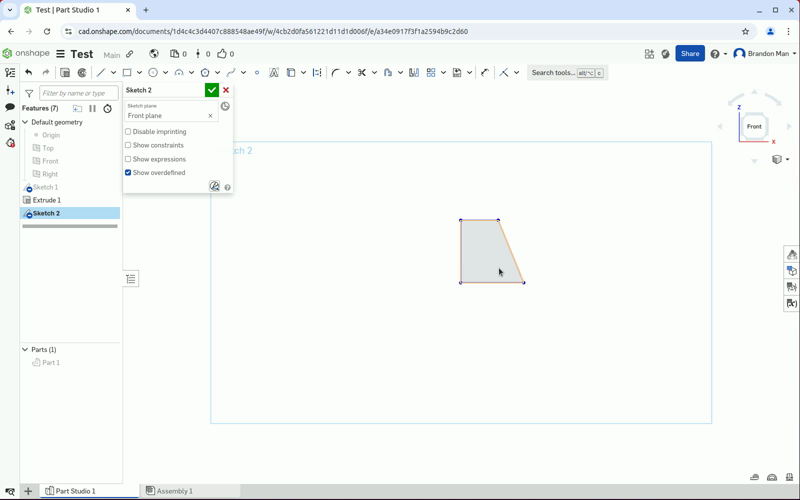
click(499, 267)
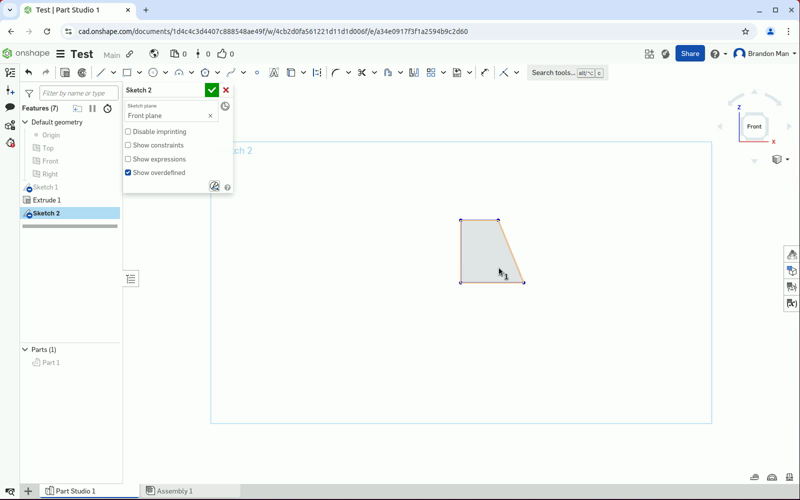
mouse_move(73, 352)
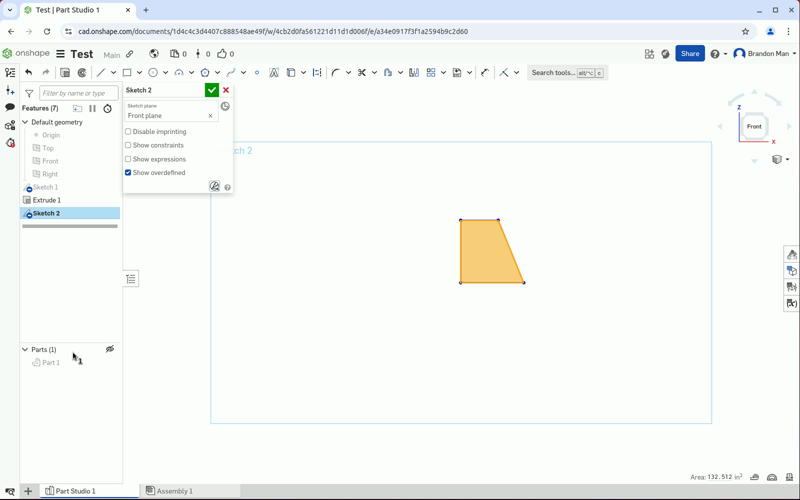
key(shift+y)
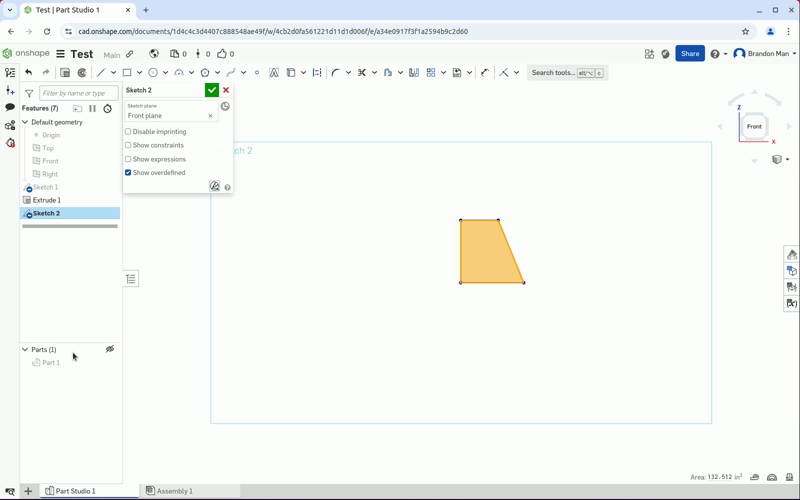
key(shift+e)
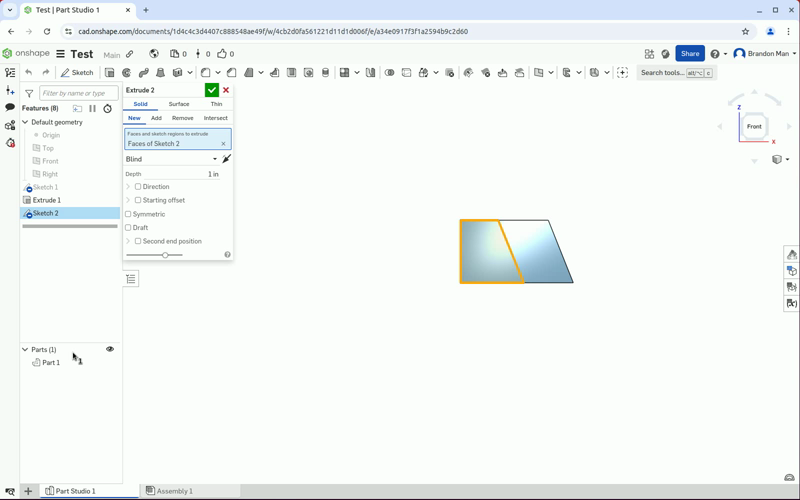
mouse_move(143, 106)
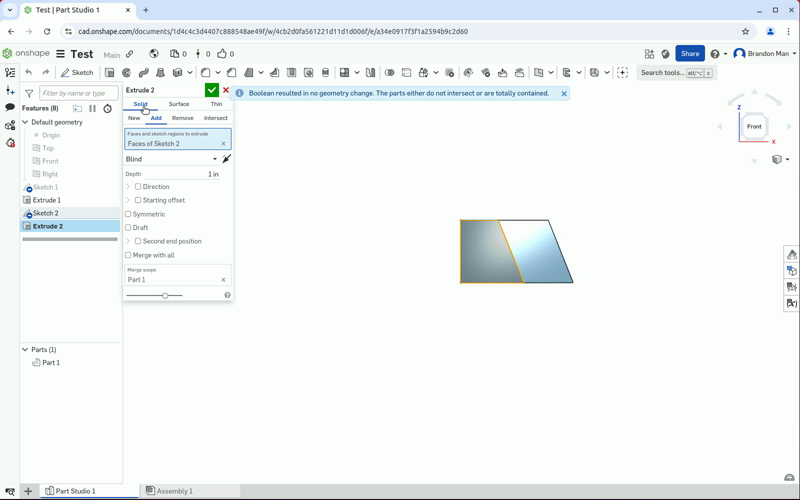
click(143, 106)
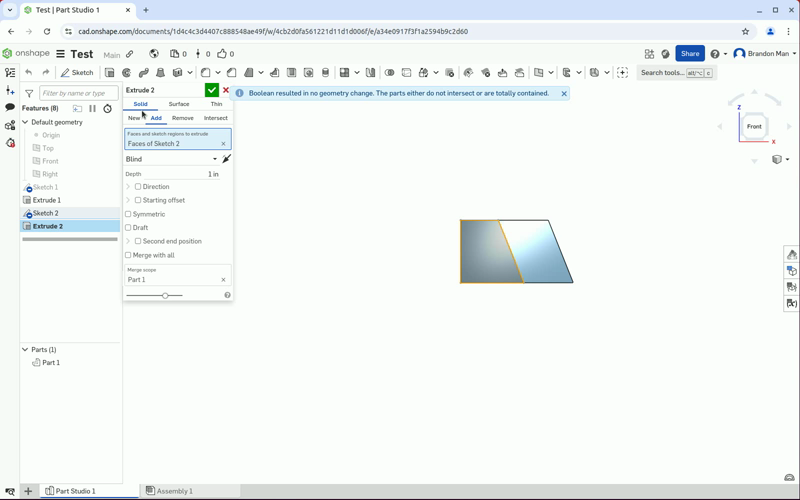
mouse_move(137, 120)
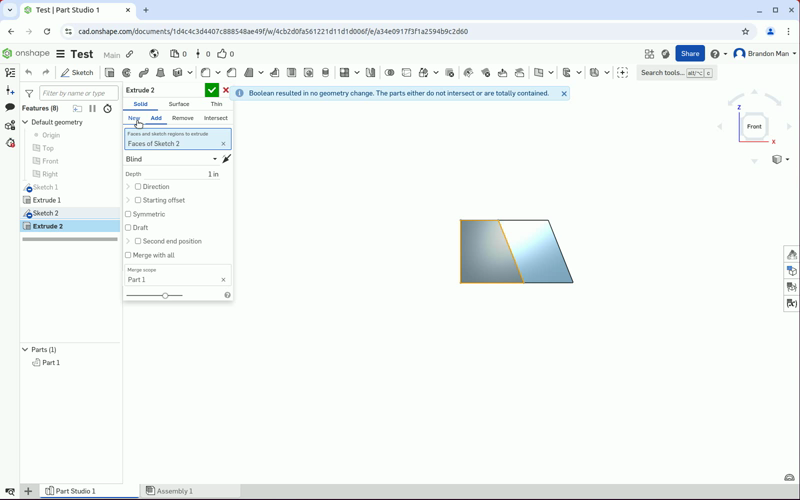
click(137, 120)
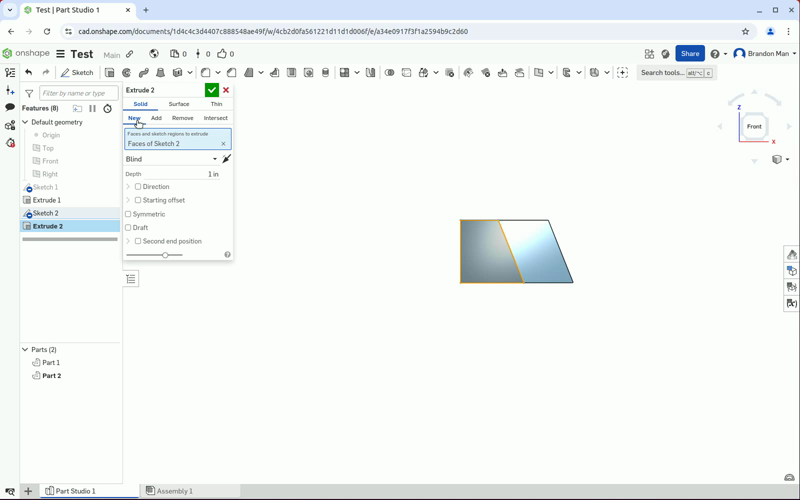
key(tab, 4)
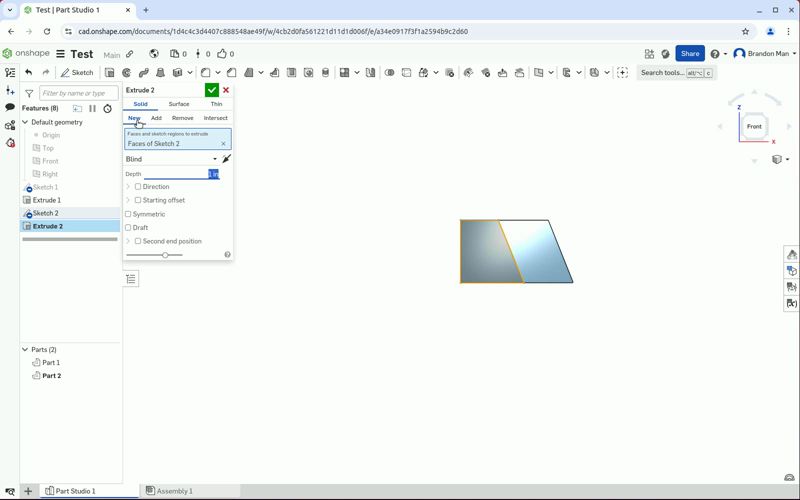
text(10.351)
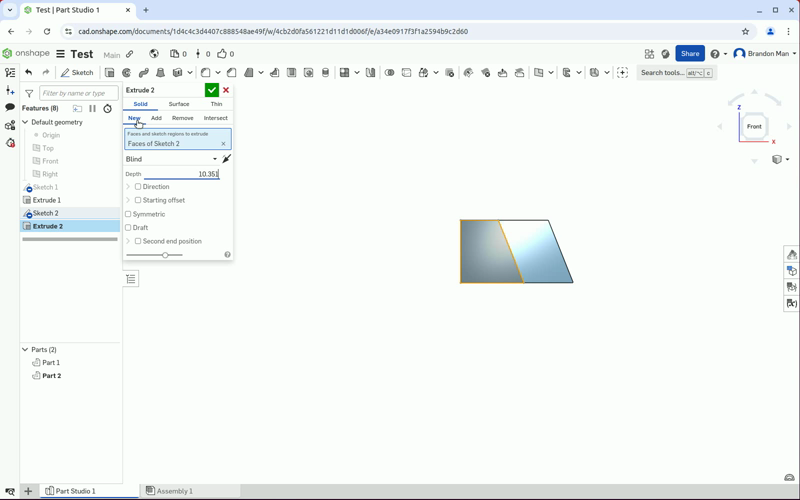
key(enter)
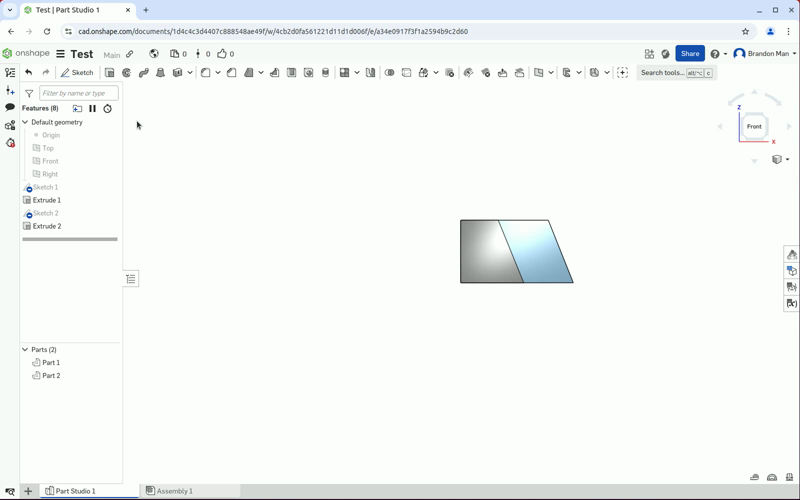
key(shift+h)
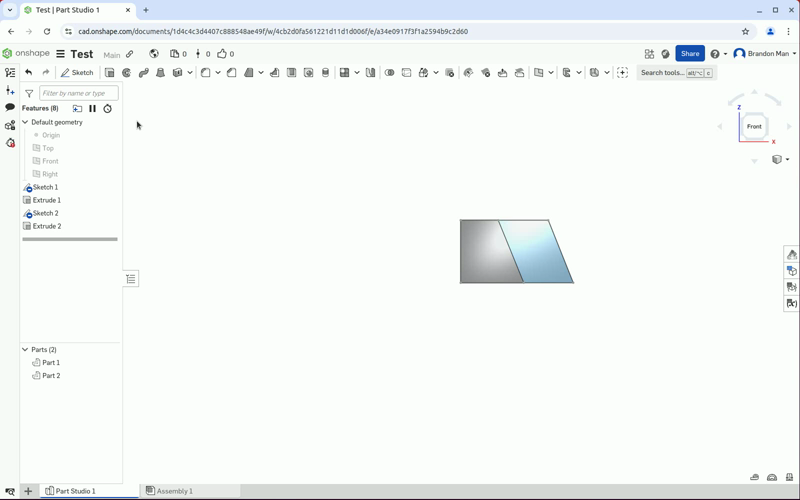
key(shift+h)
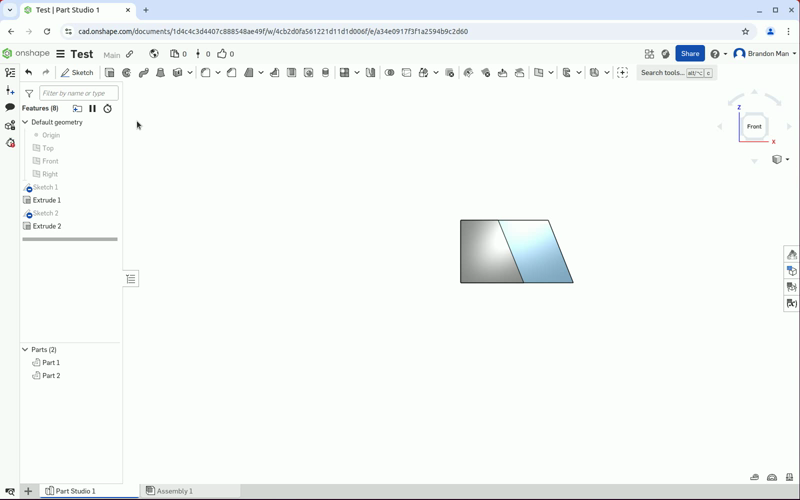
mouse_move(73, 189)
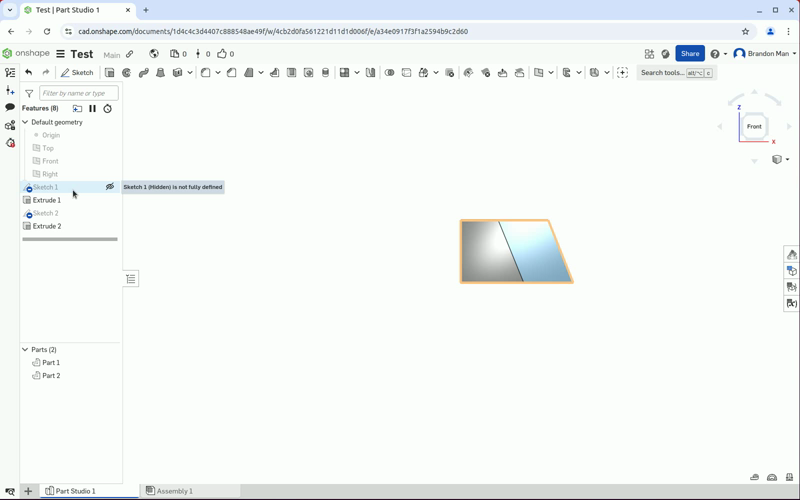
click(73, 189)
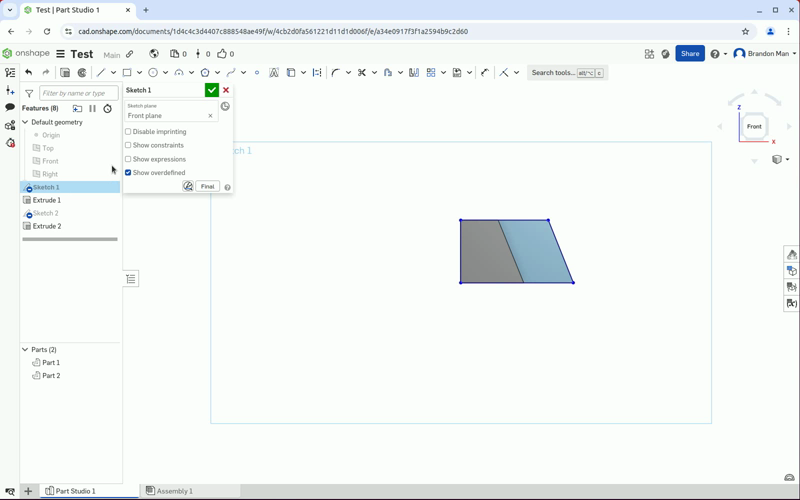
mouse_move(229, 92)
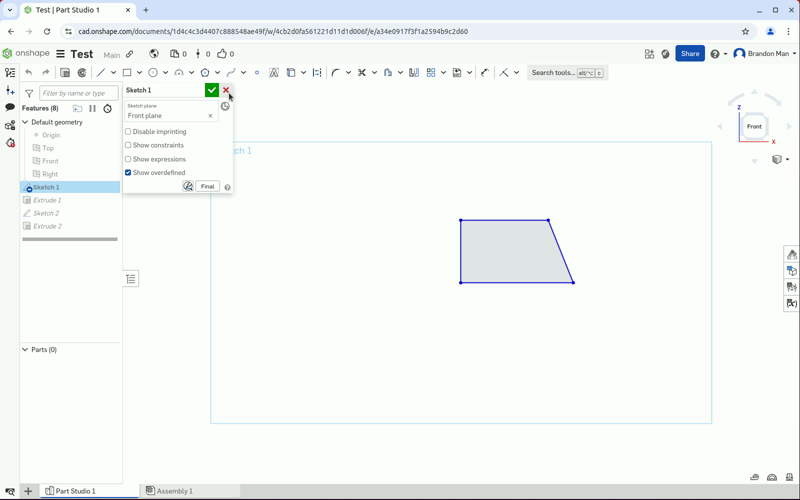
click(229, 92)
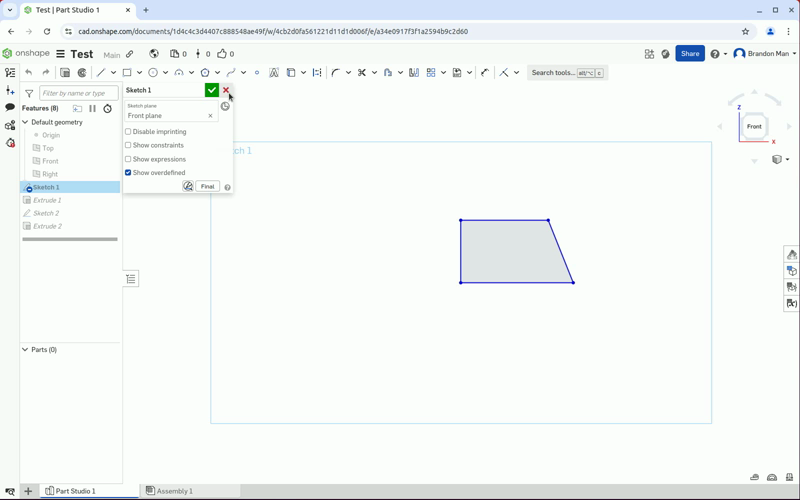
key(shift+s)
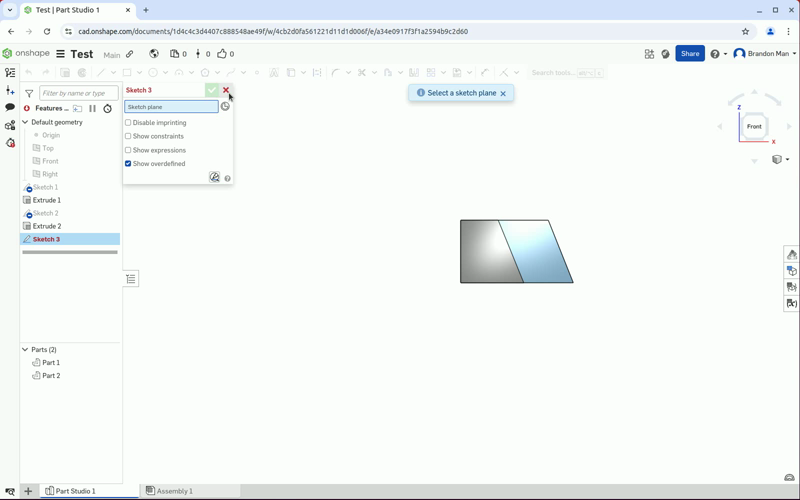
mouse_move(73, 163)
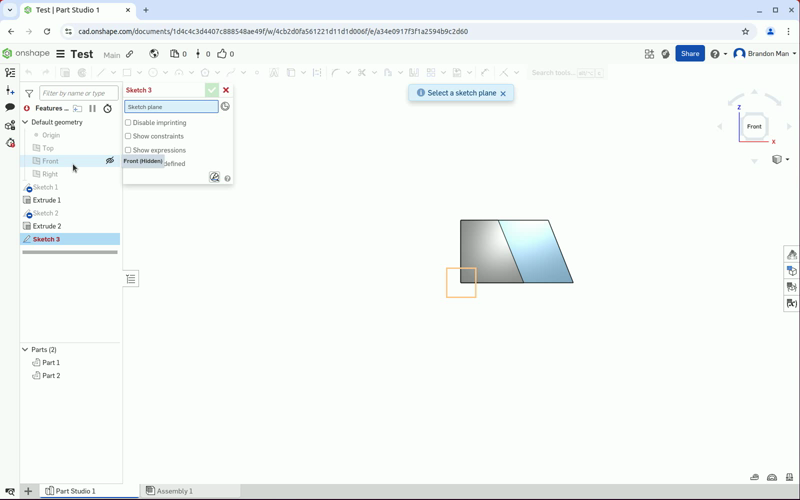
click(73, 163)
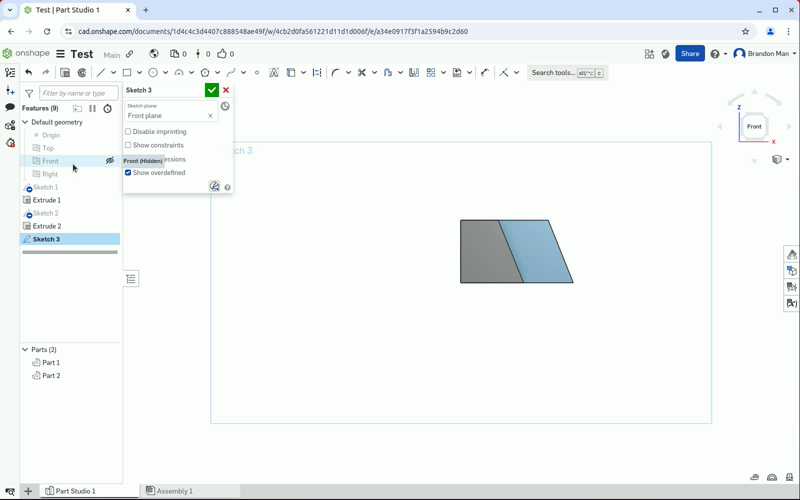
mouse_move(73, 352)
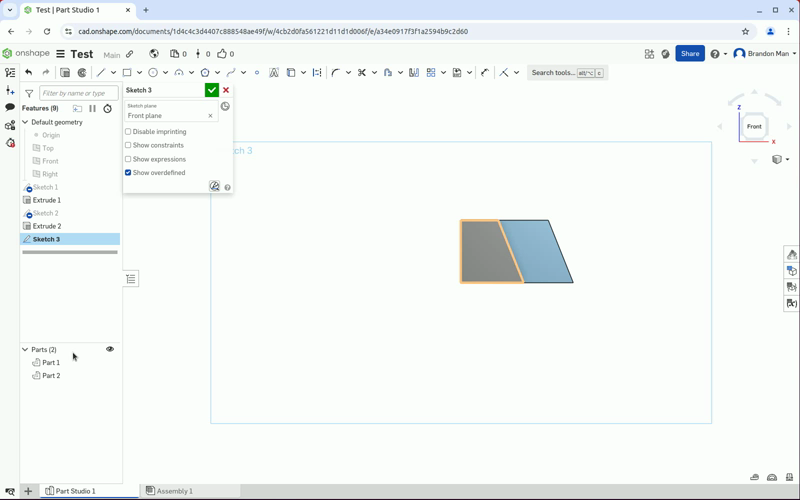
key(y)
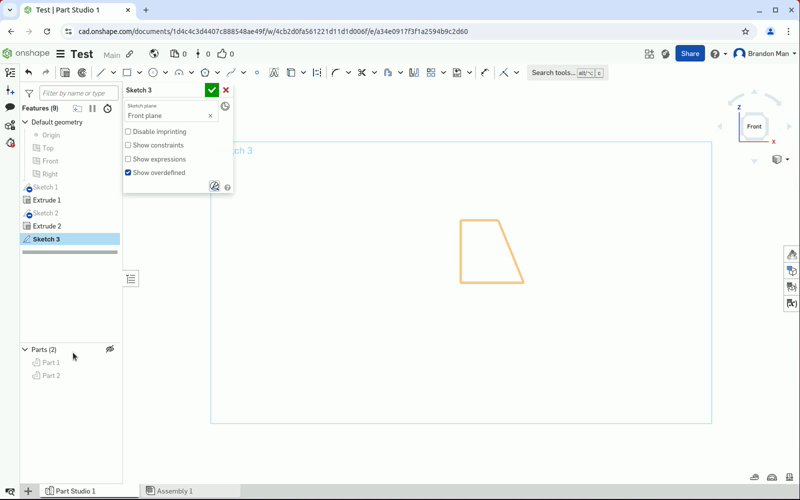
key(l)
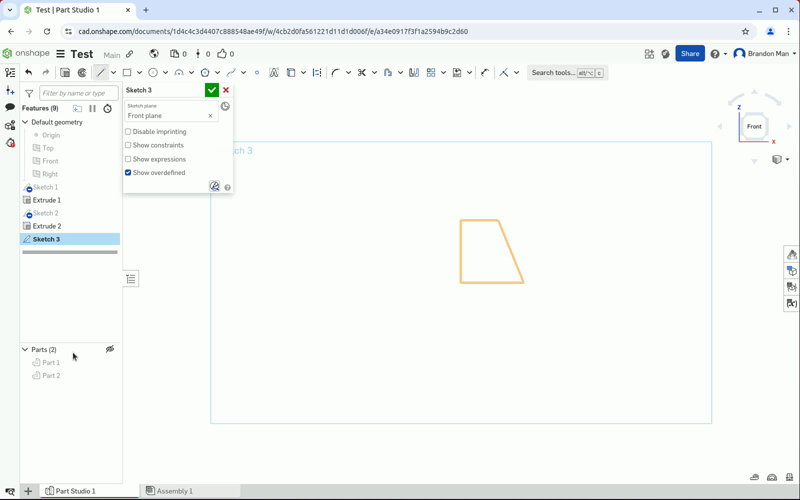
key_down(shift)
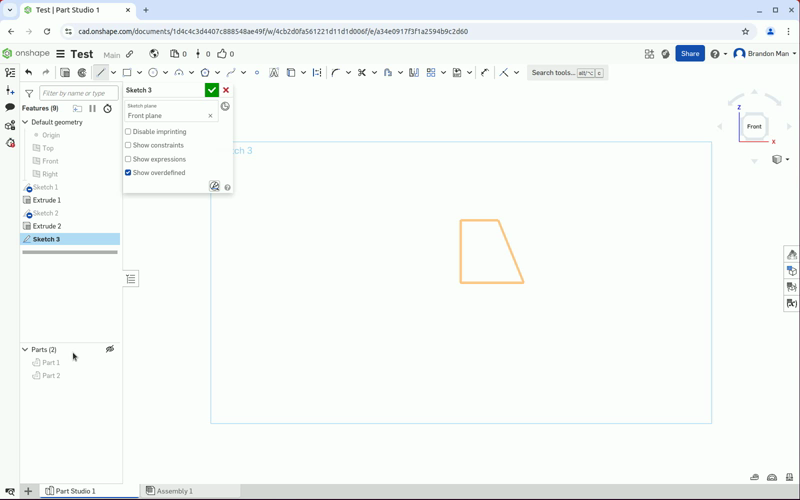
mouse_move(460, 282)
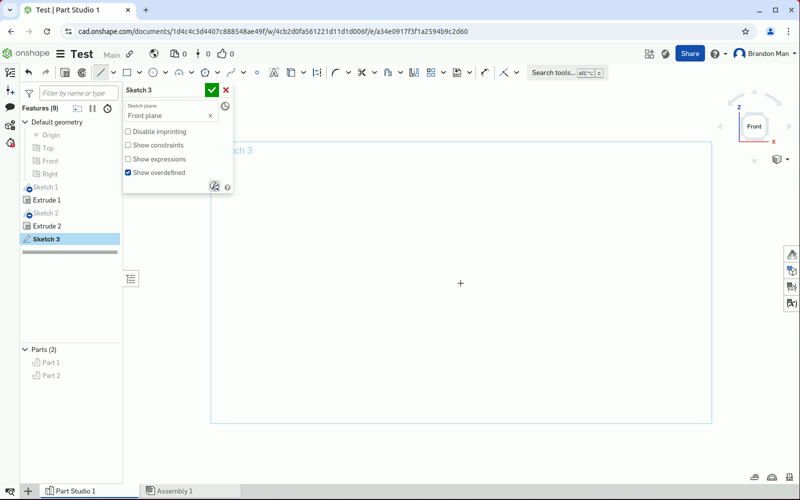
click(460, 282)
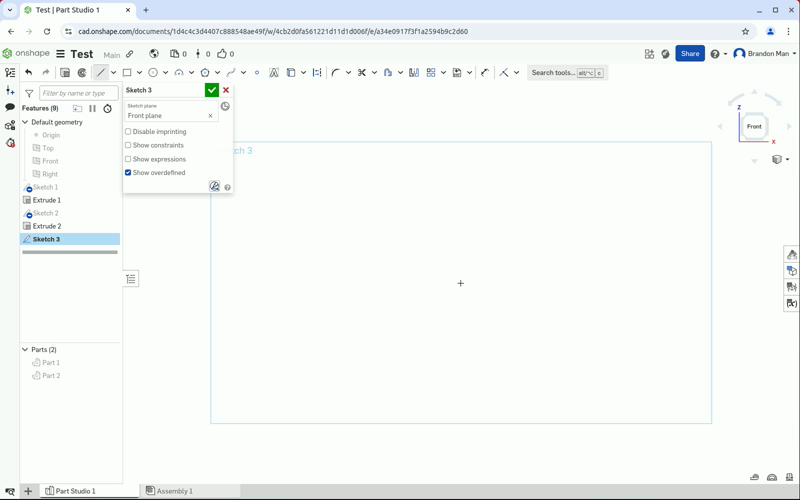
key_up(shift)
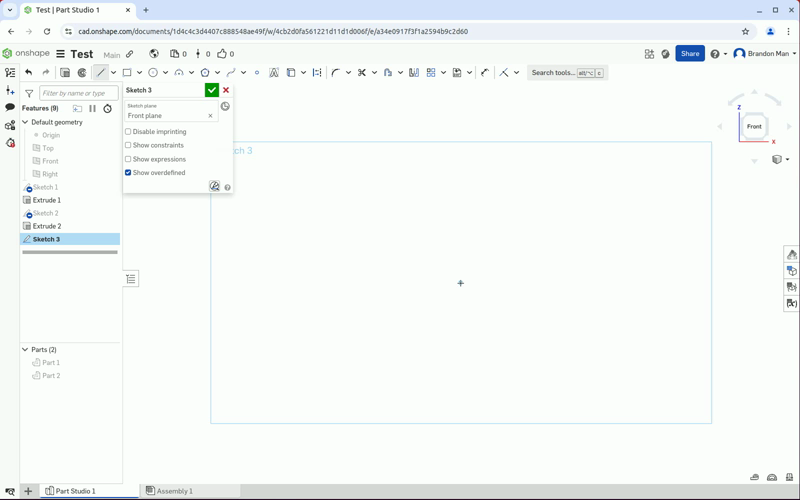
key_down(shift)
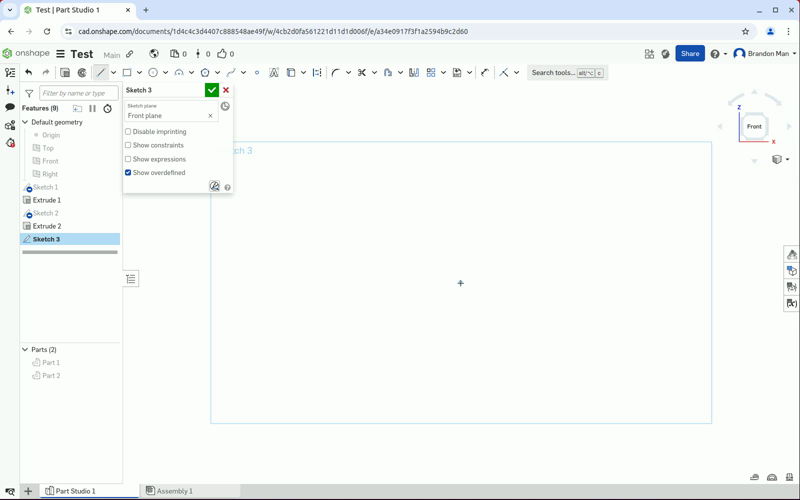
mouse_move(523, 282)
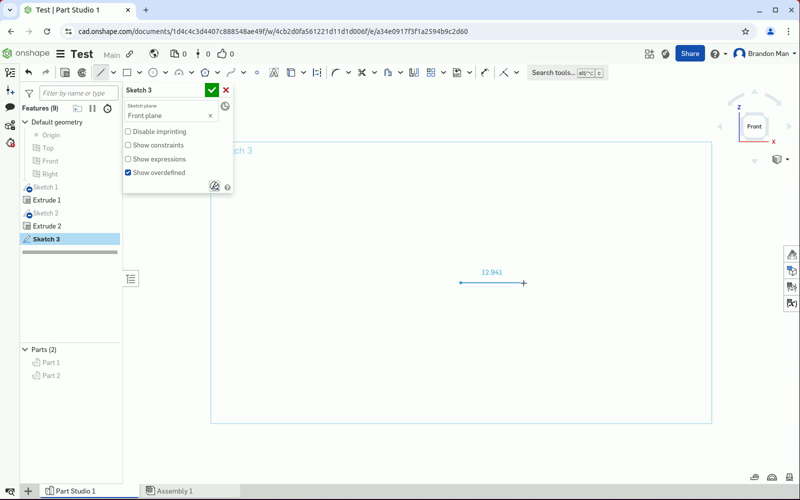
click(523, 282)
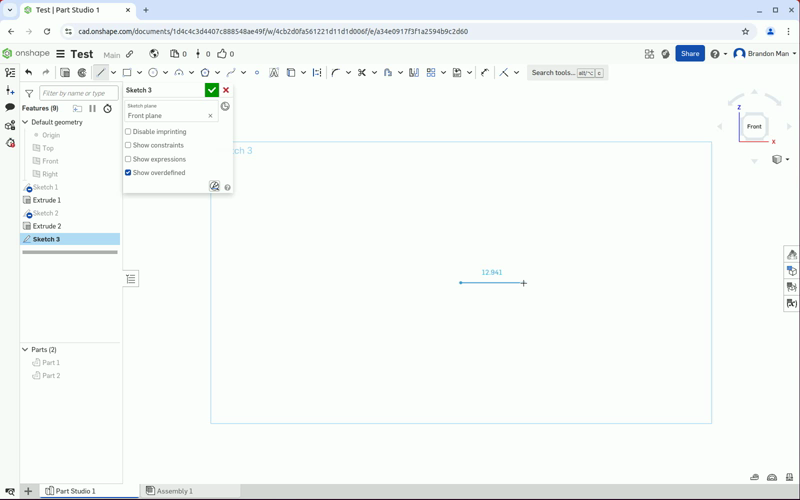
key_up(shift)
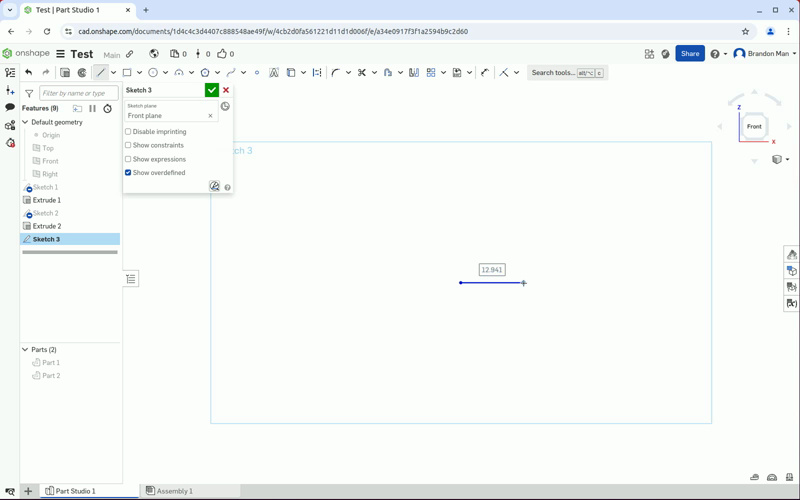
key_down(shift)
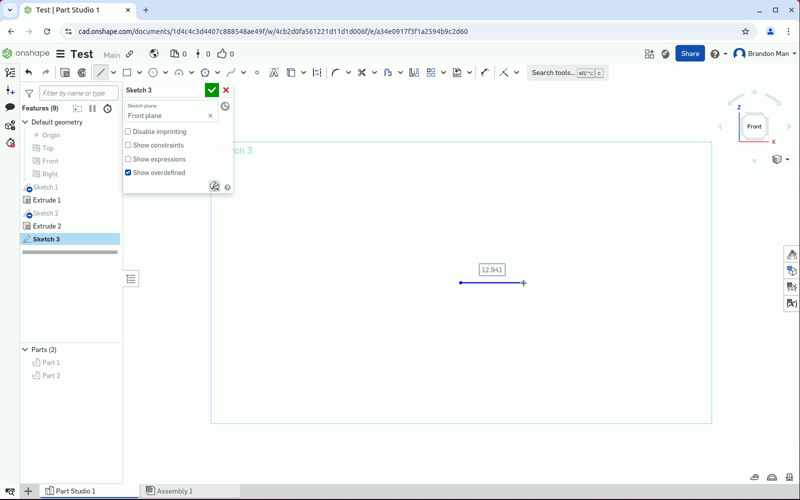
mouse_move(498, 220)
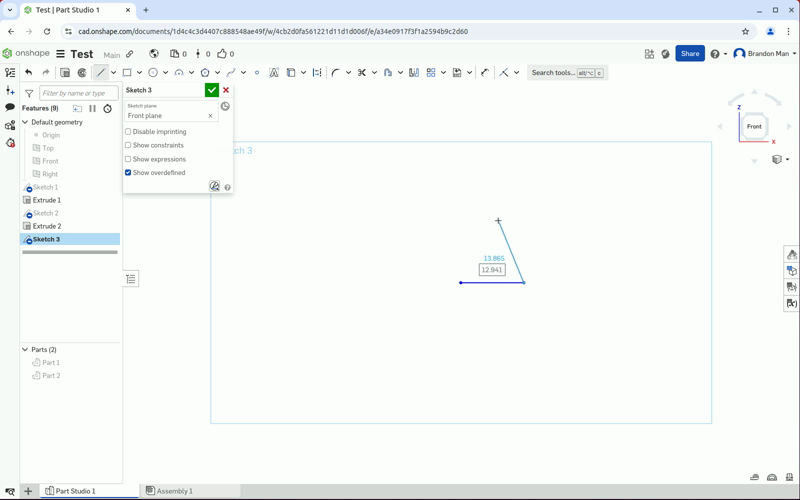
click(498, 220)
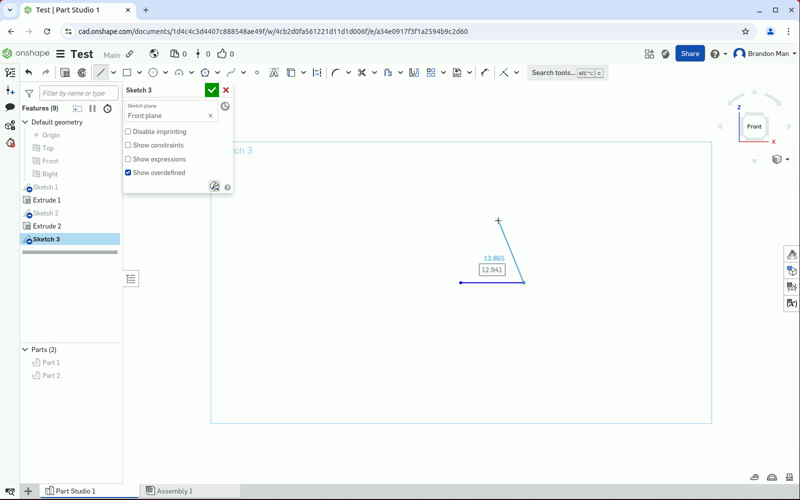
key_up(shift)
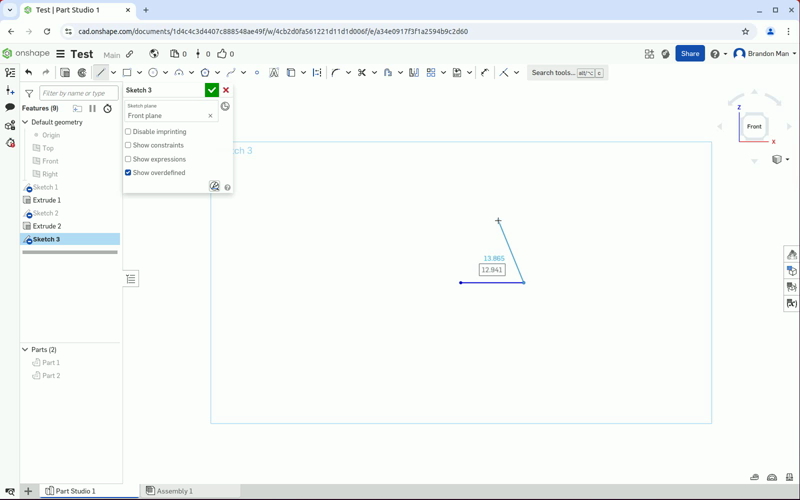
key_down(shift)
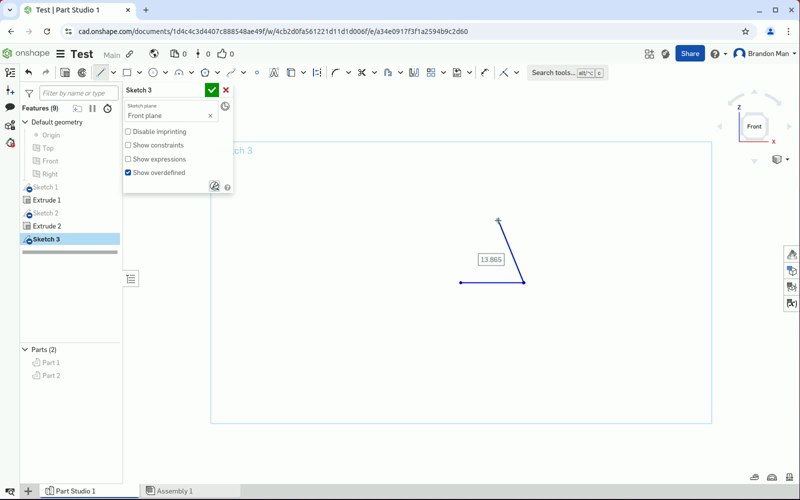
mouse_move(528, 220)
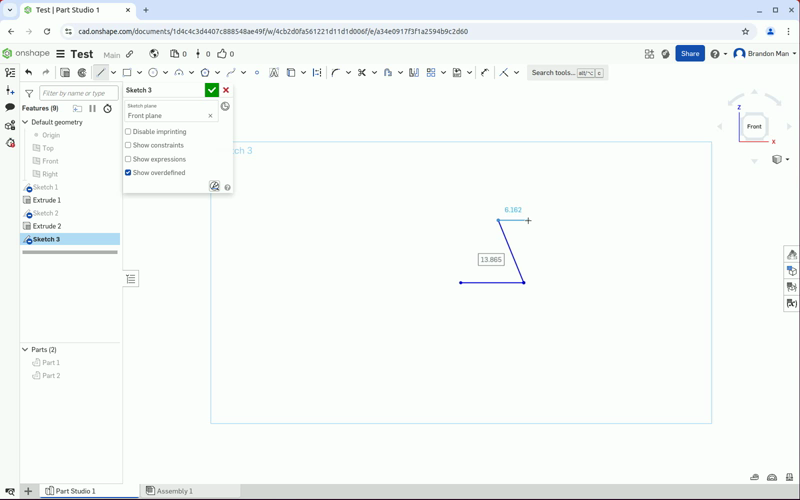
mouse_move(460, 220)
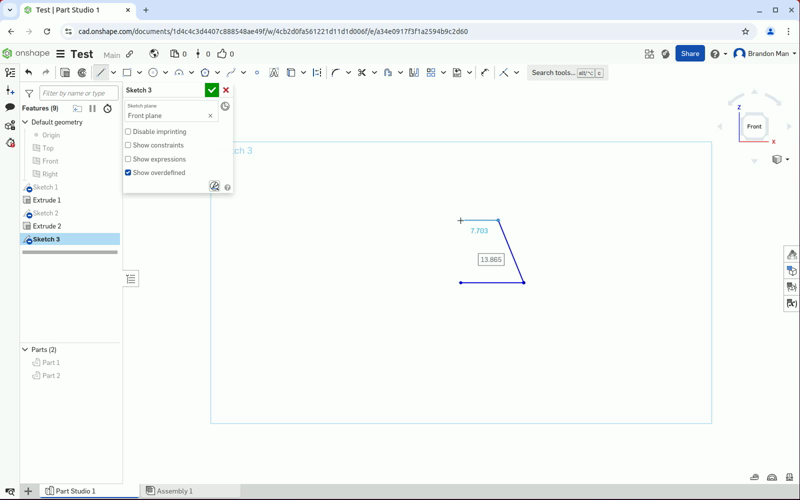
click(460, 220)
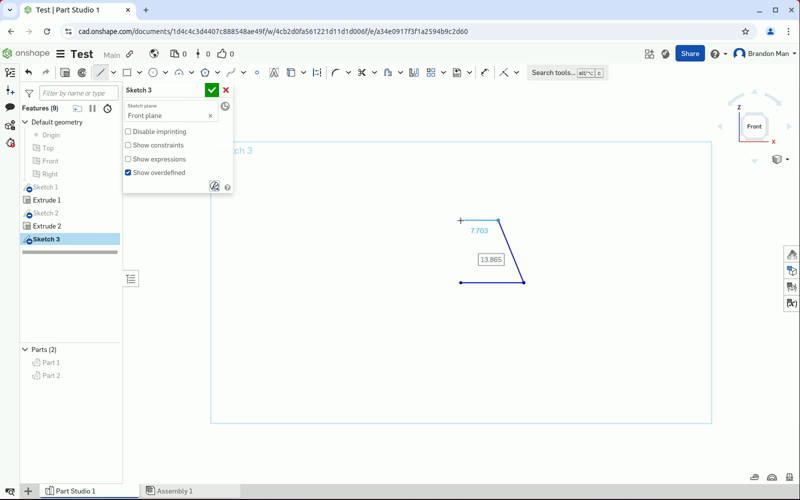
key_up(shift)
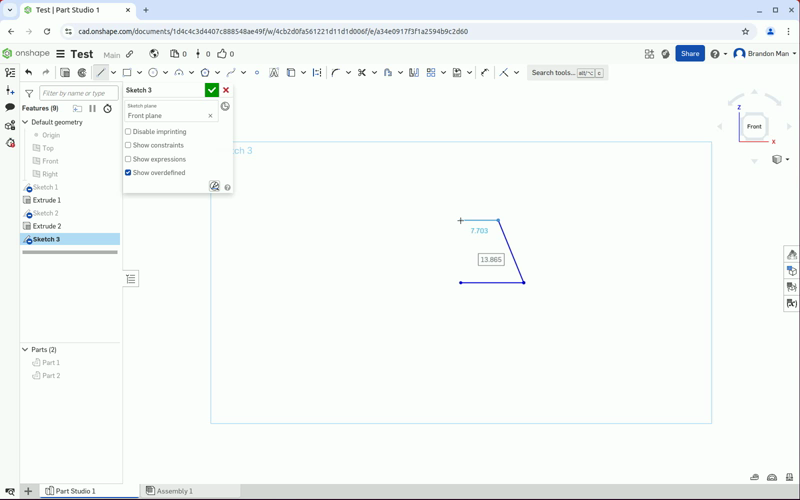
key_down(shift)
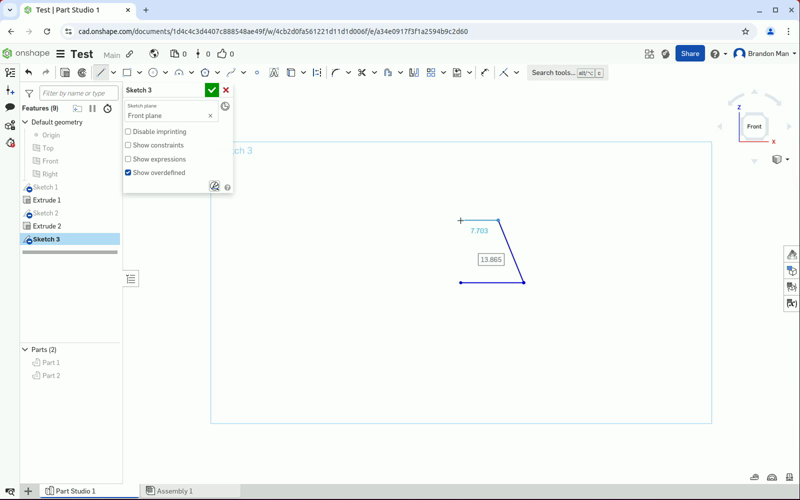
mouse_move(460, 282)
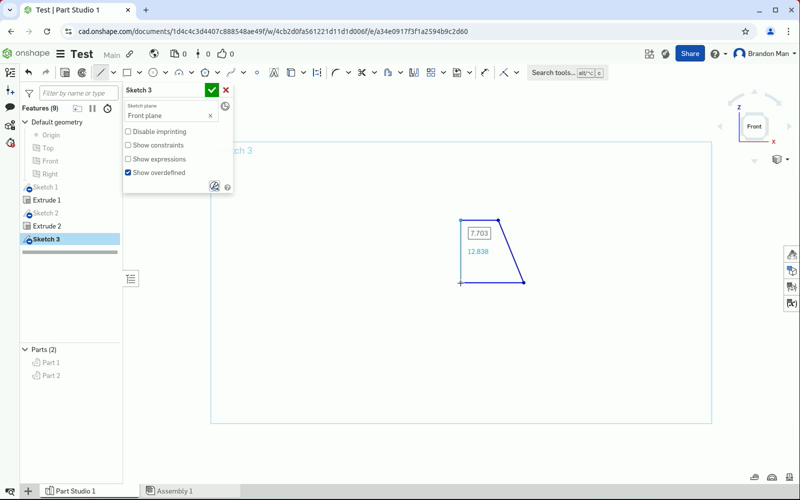
key_up(shift)
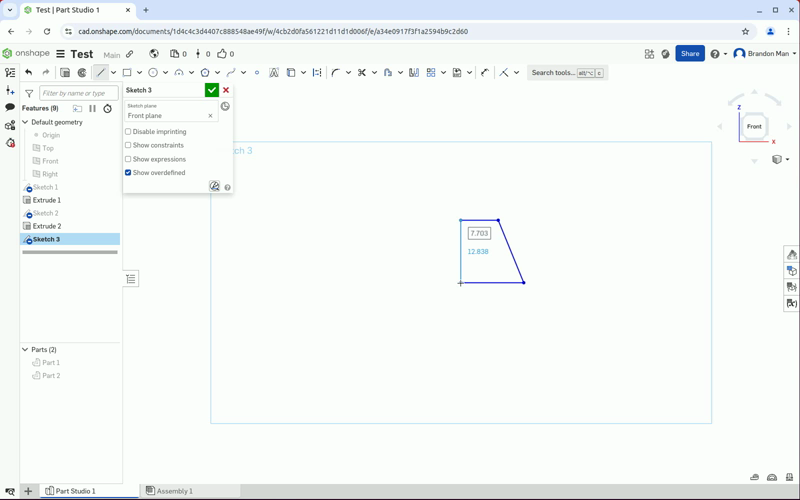
click(460, 282)
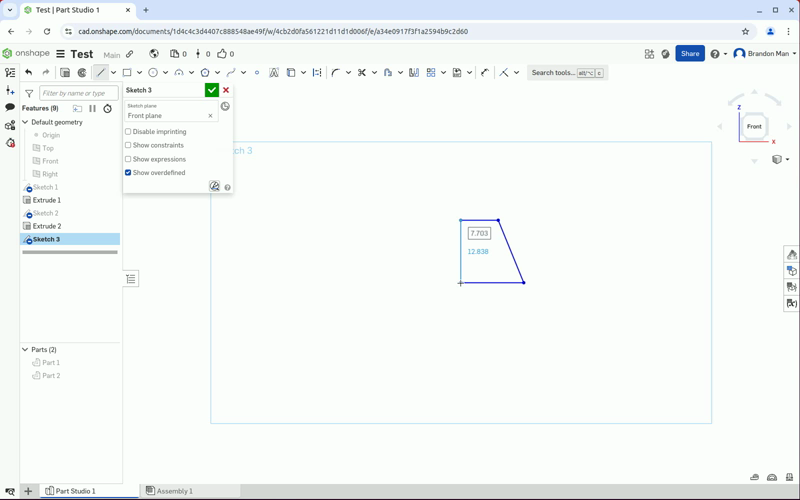
key(esc)
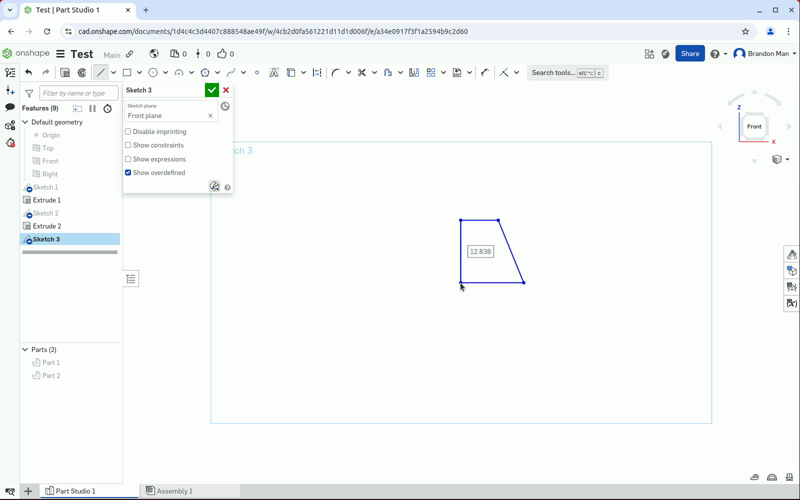
mouse_move(504, 245)
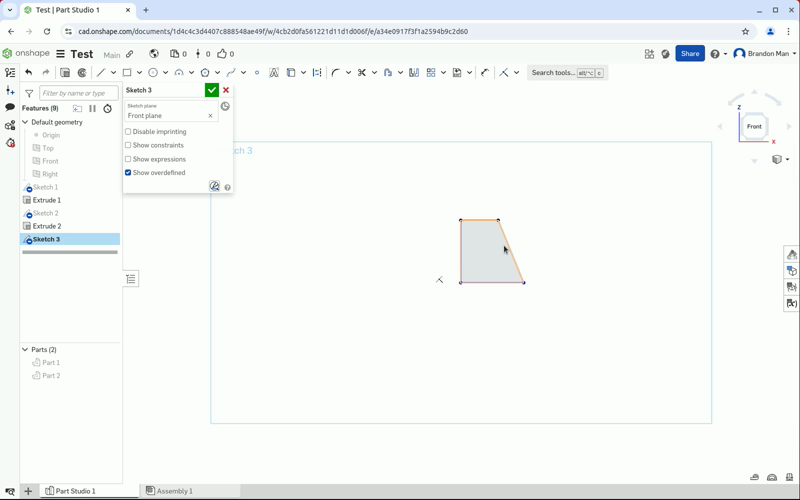
click(504, 245)
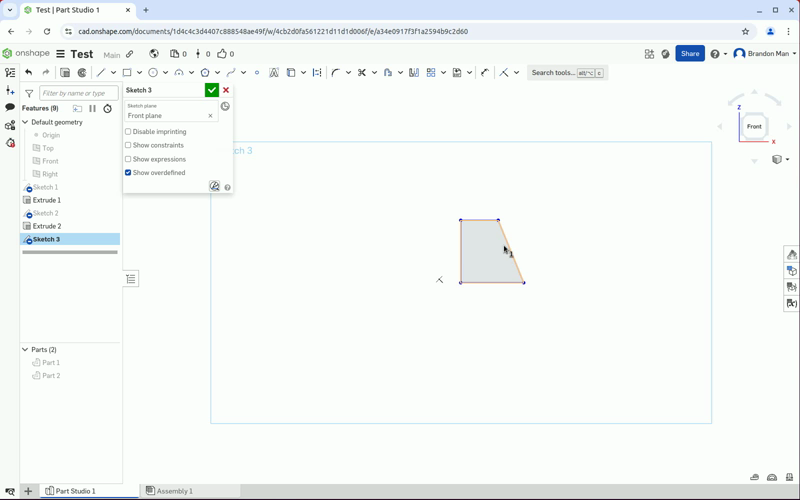
mouse_move(73, 352)
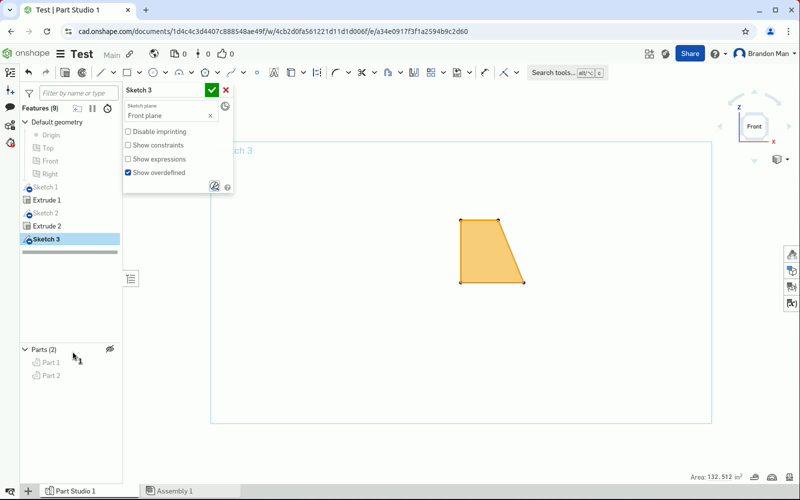
key(shift+y)
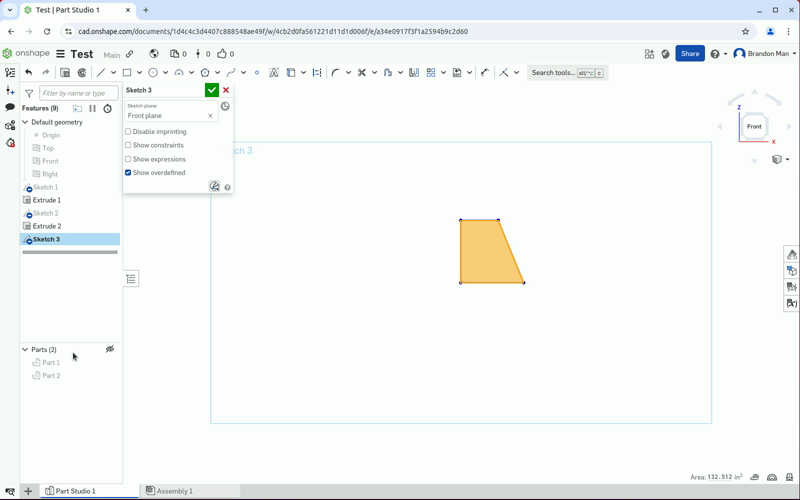
key(shift+e)
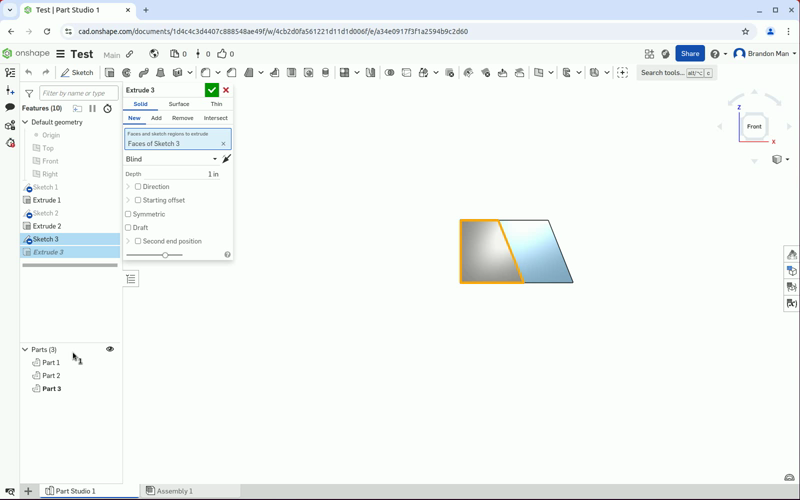
mouse_move(143, 106)
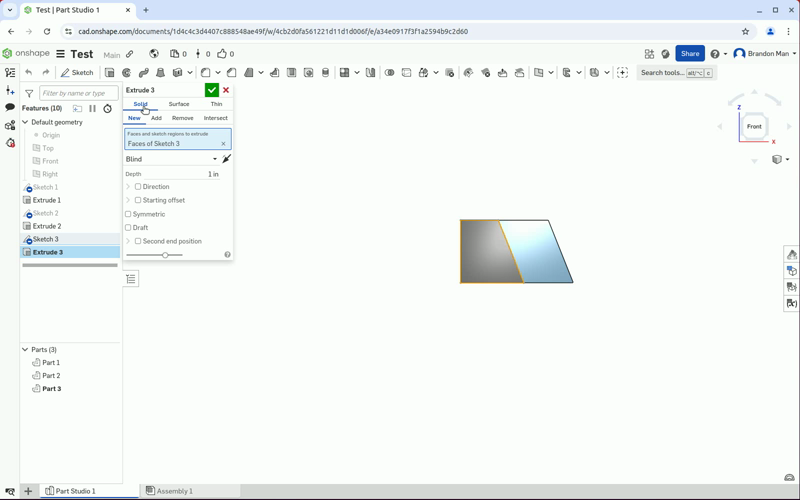
click(143, 106)
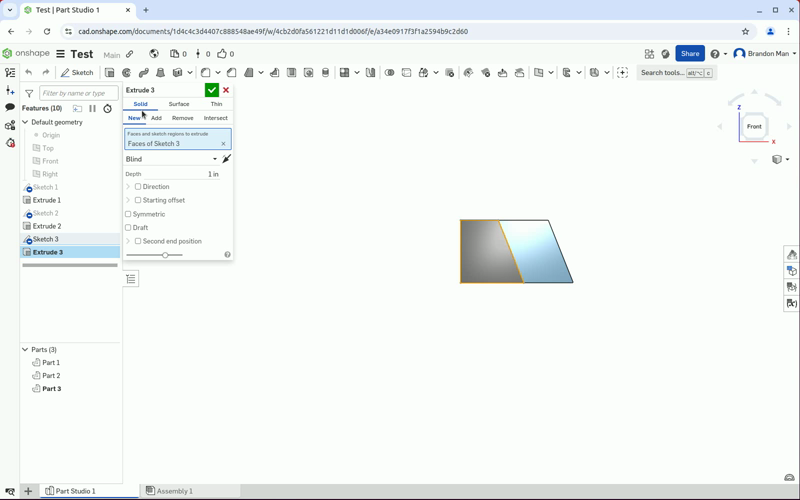
mouse_move(137, 120)
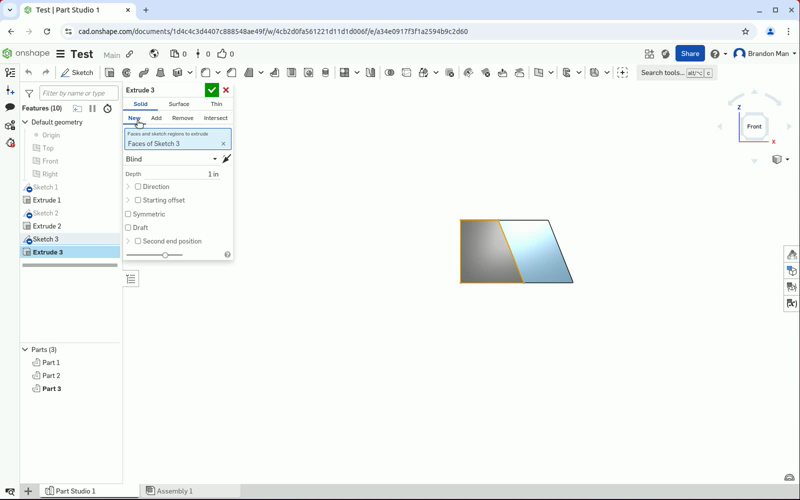
click(137, 120)
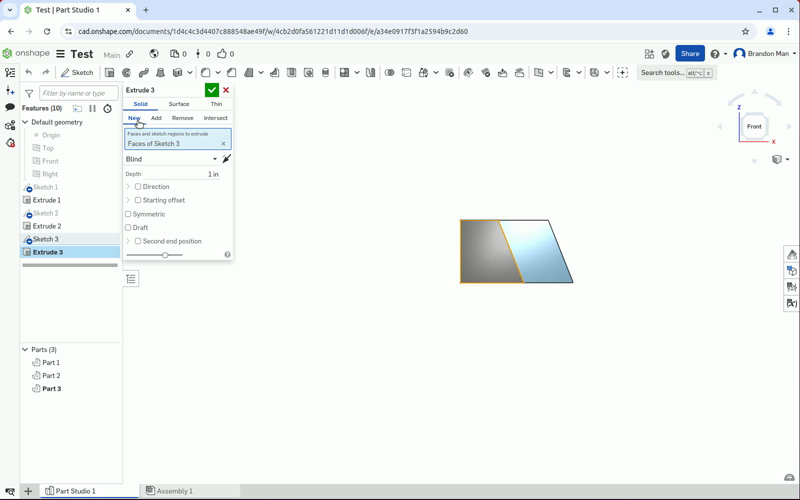
key(tab, 4)
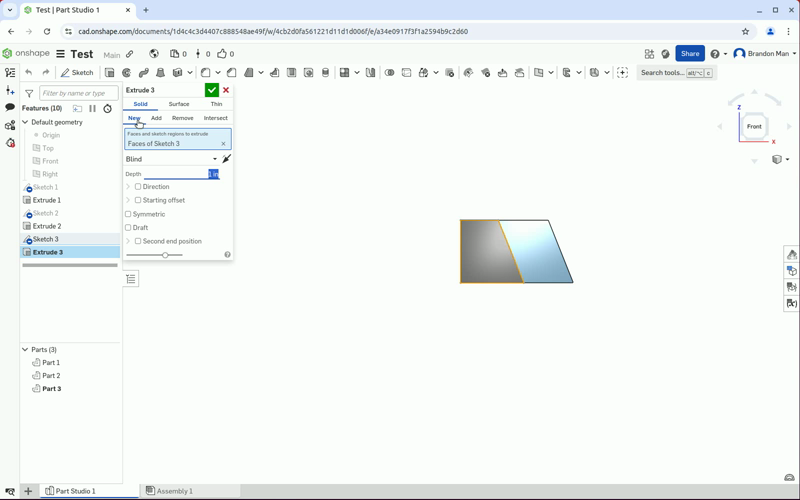
text(-5.055)
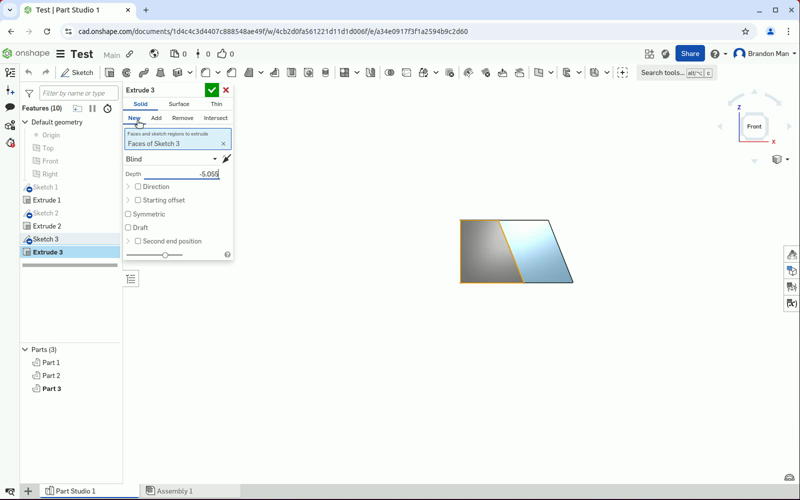
key(enter)
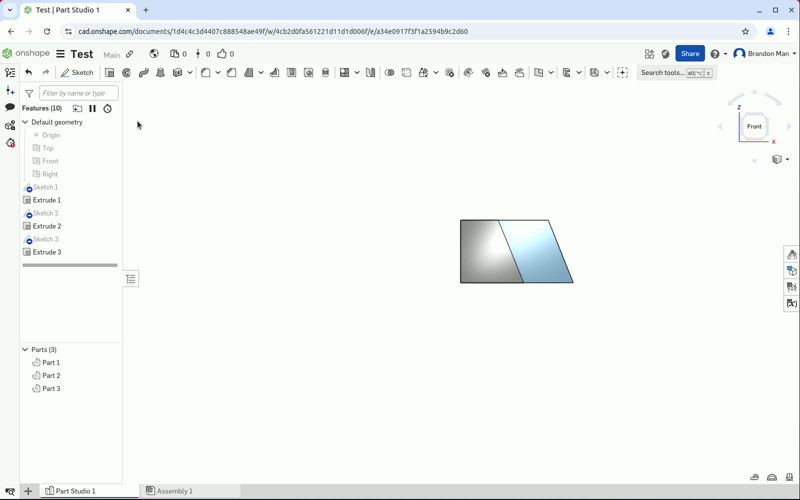
key(shift+h)
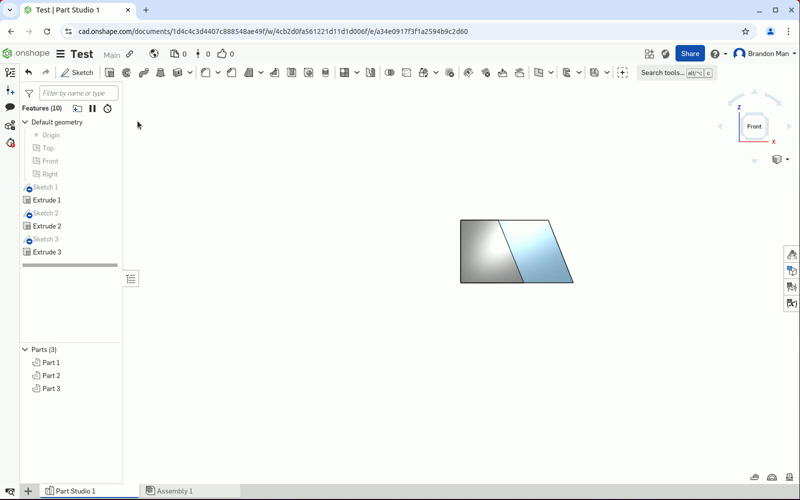
key(shift+h)
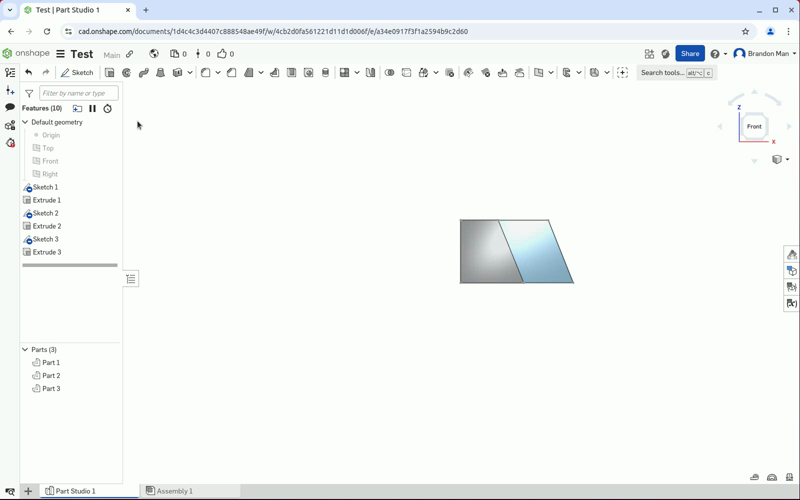
key(shift+7)
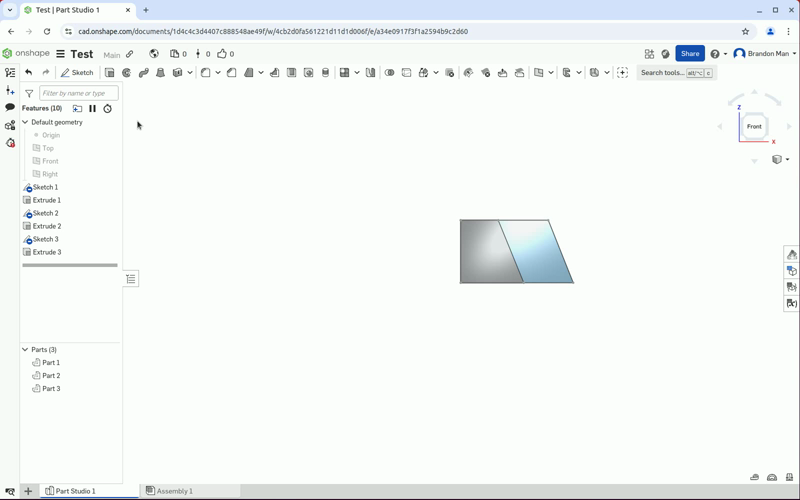
key(left, 2)
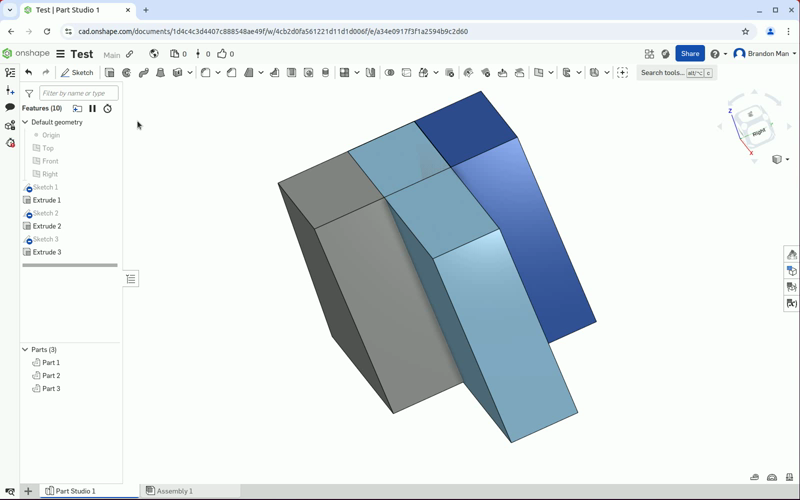
key(down, 2)
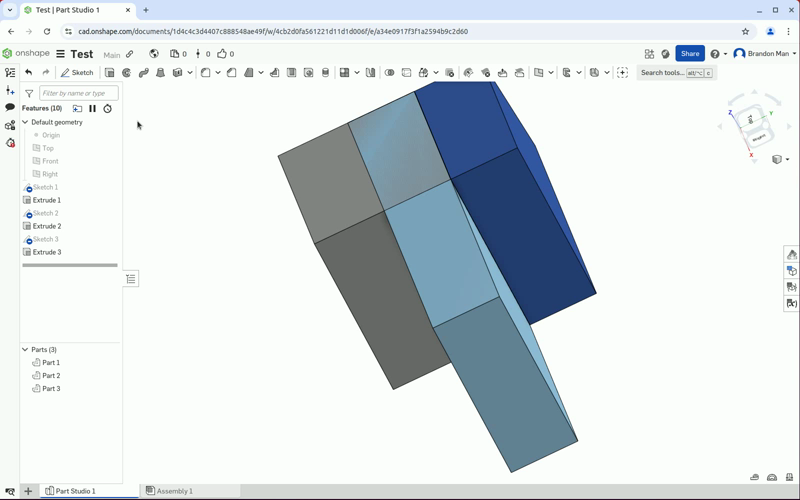
key(up, 2)
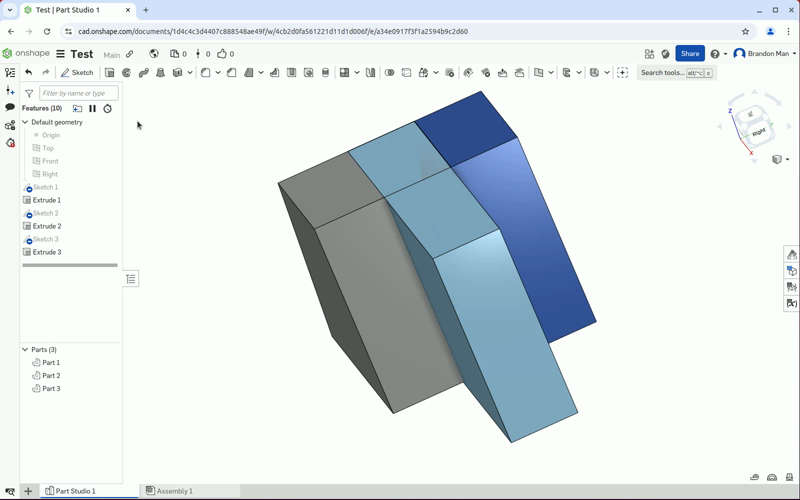
key(right, 2)
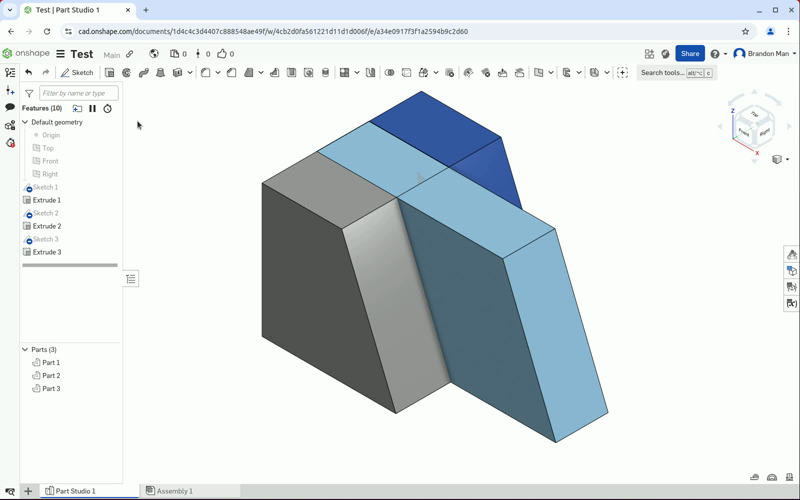
mouse_move(73, 189)
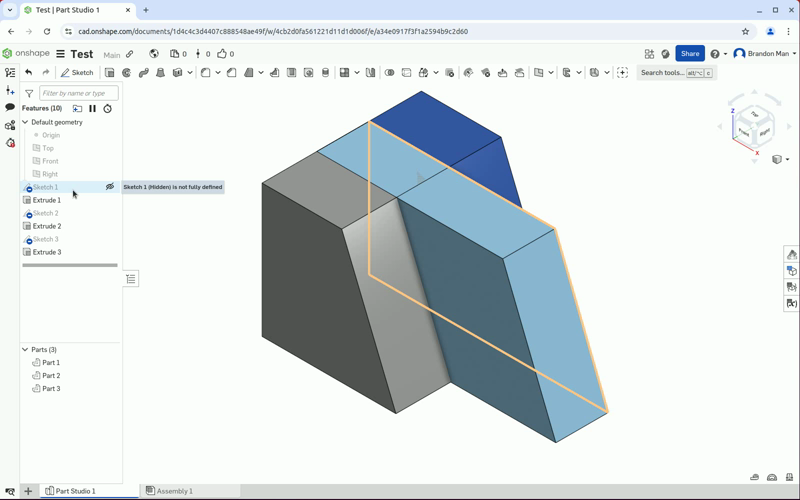
click(73, 189)